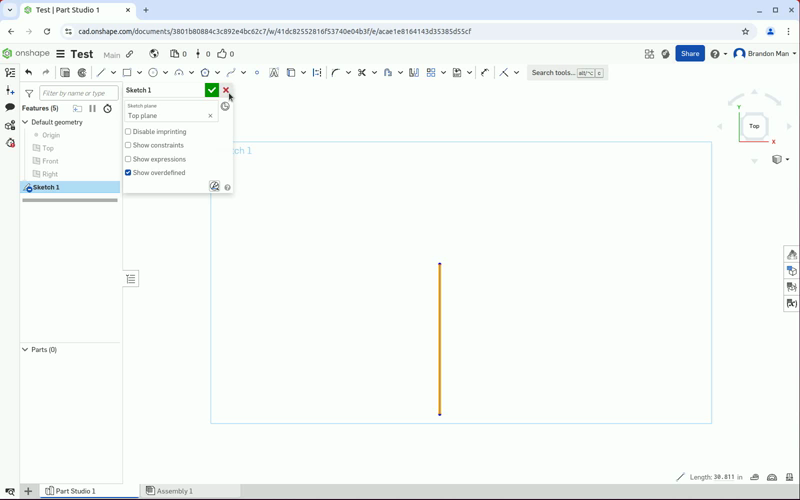
key(shift+h)
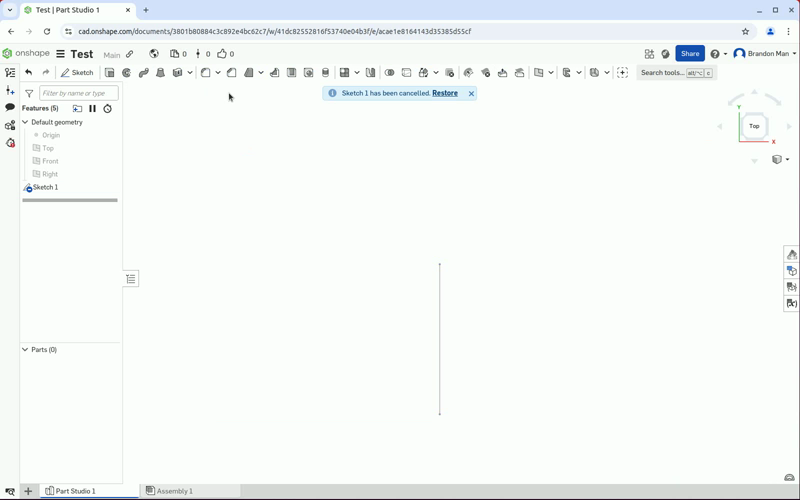
key(shift+s)
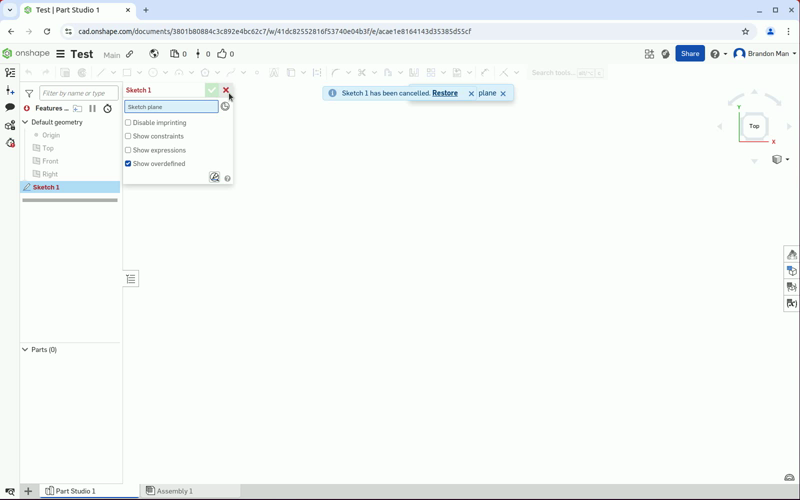
mouse_move(73, 150)
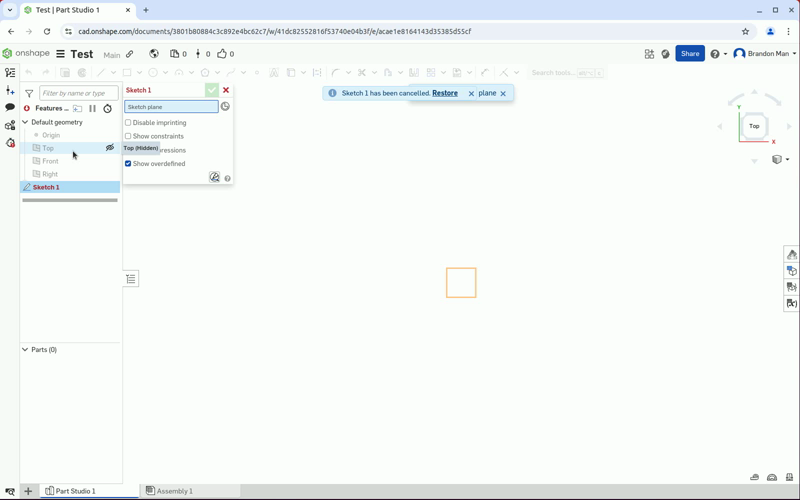
click(73, 150)
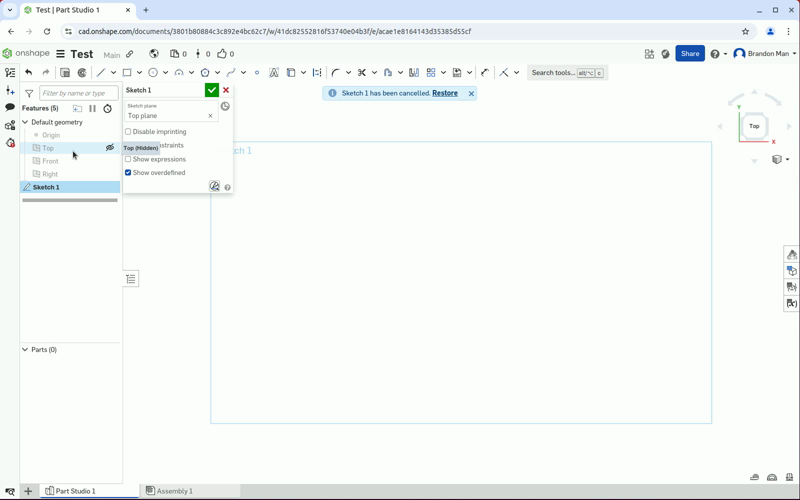
mouse_move(73, 352)
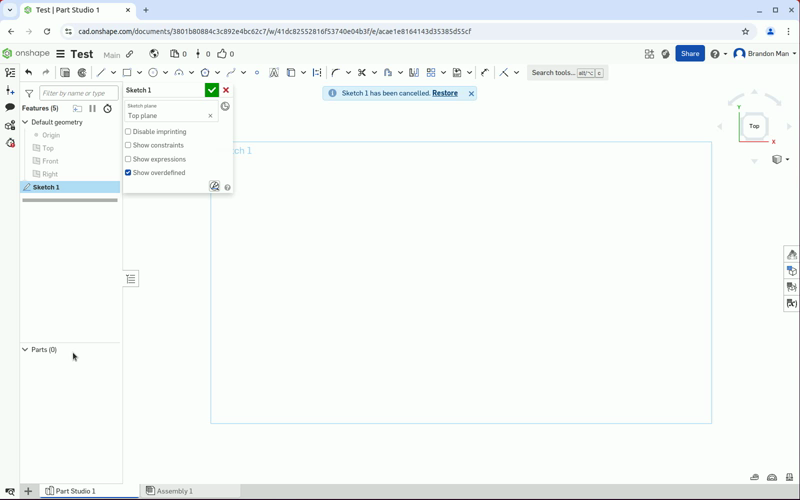
key(y)
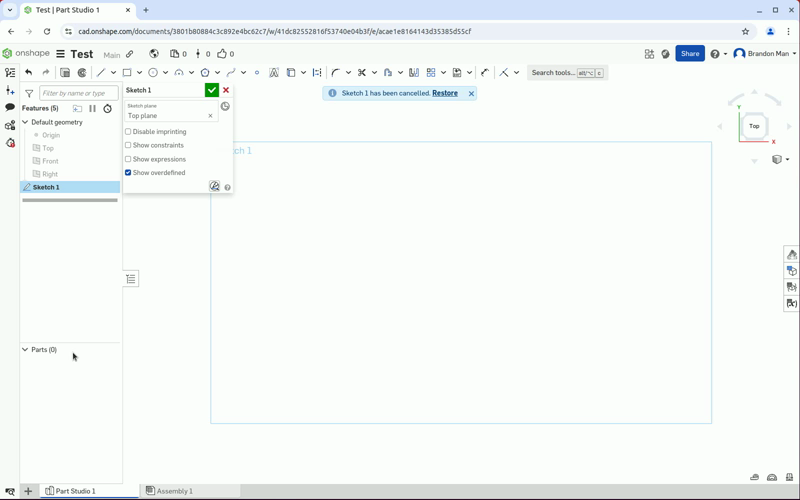
key(l)
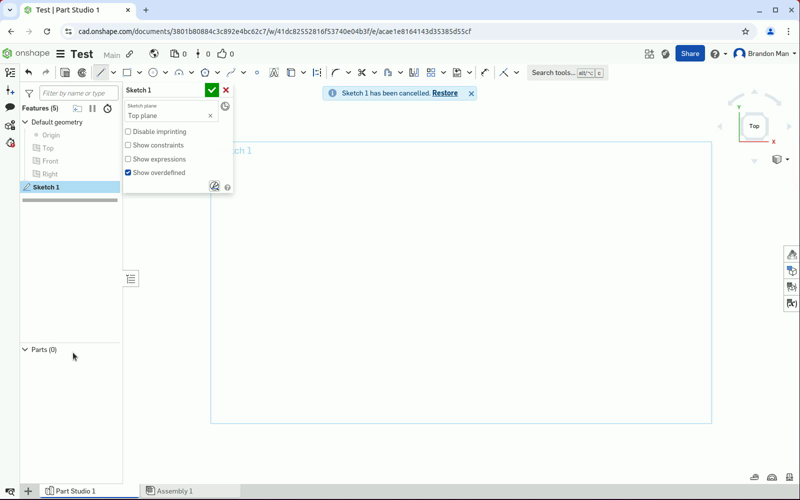
key_down(shift)
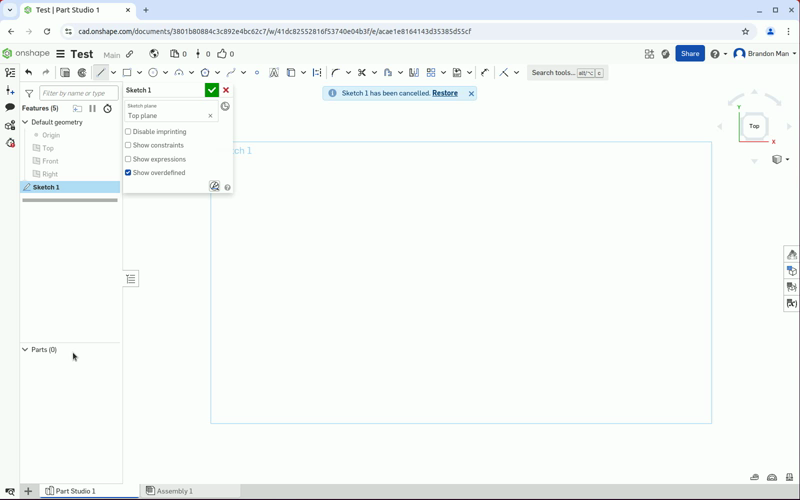
mouse_move(361, 334)
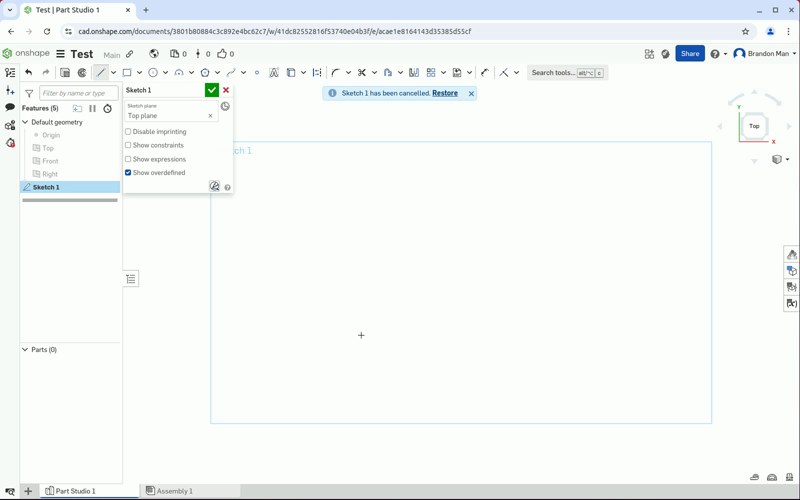
click(361, 334)
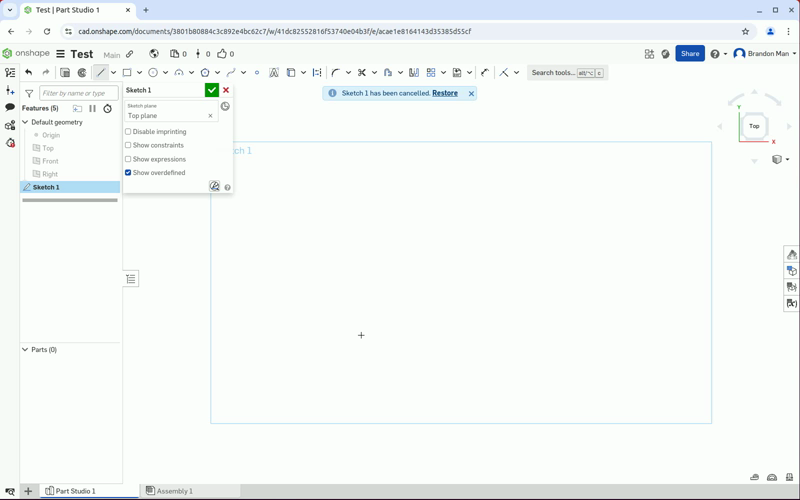
key_up(shift)
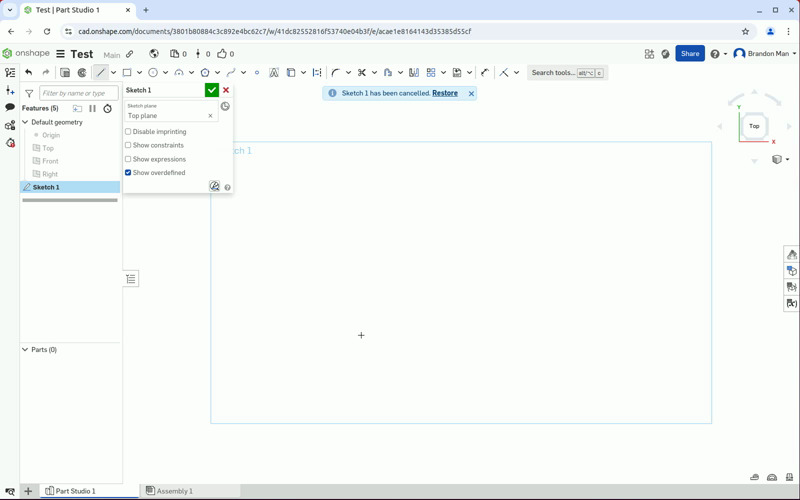
key_down(shift)
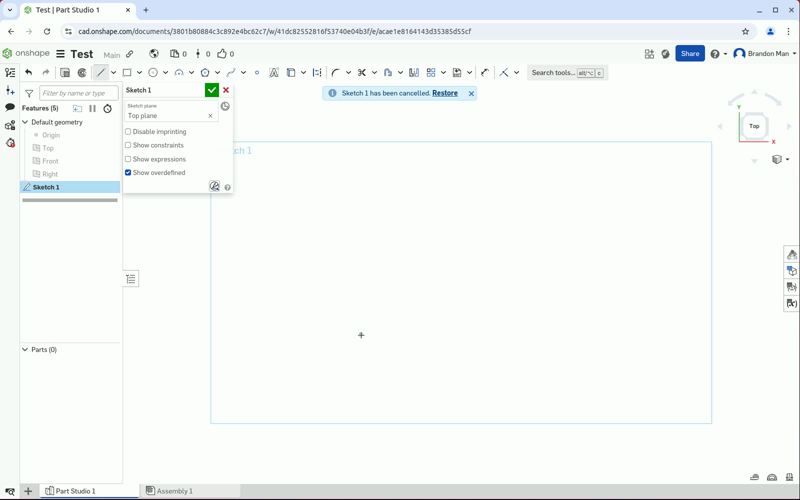
mouse_move(491, 334)
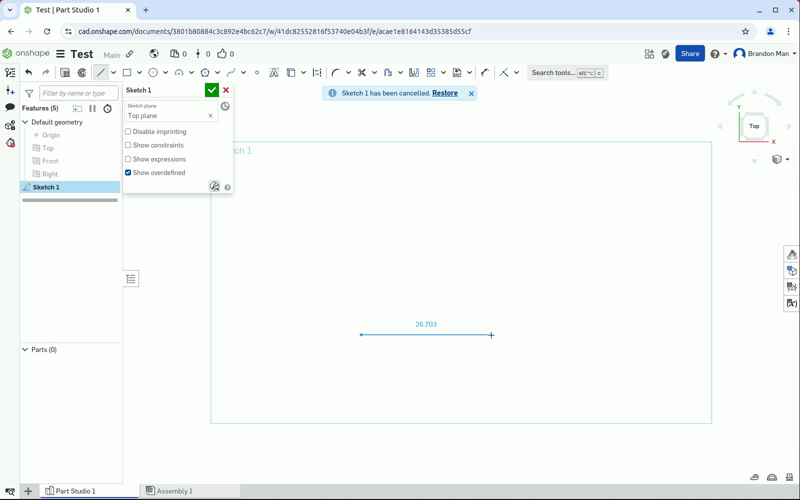
click(491, 334)
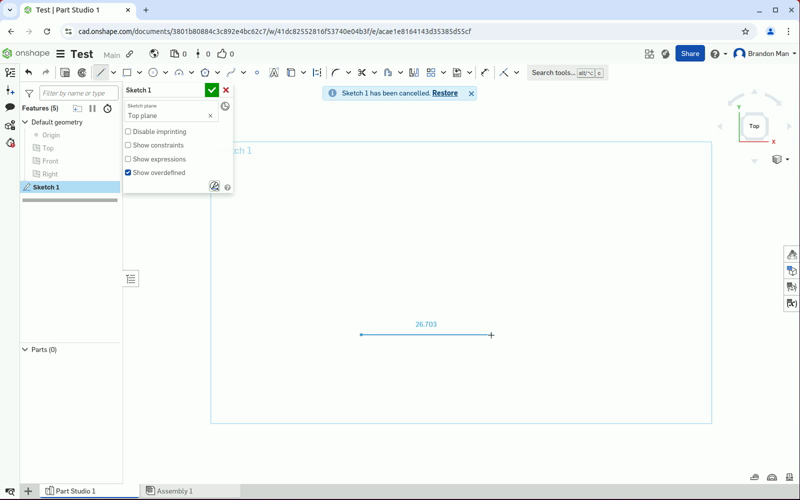
key_up(shift)
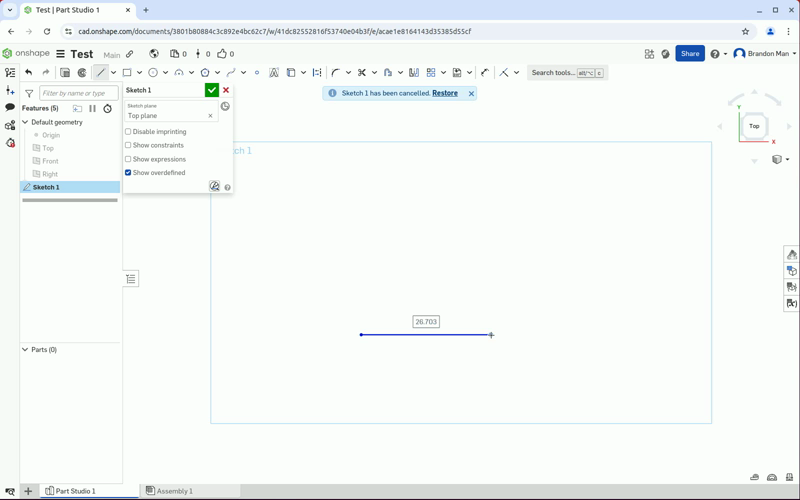
key_down(shift)
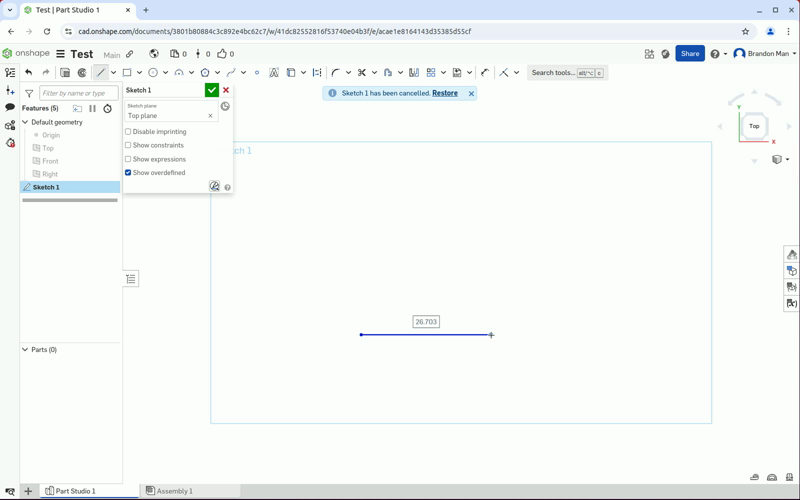
mouse_move(491, 248)
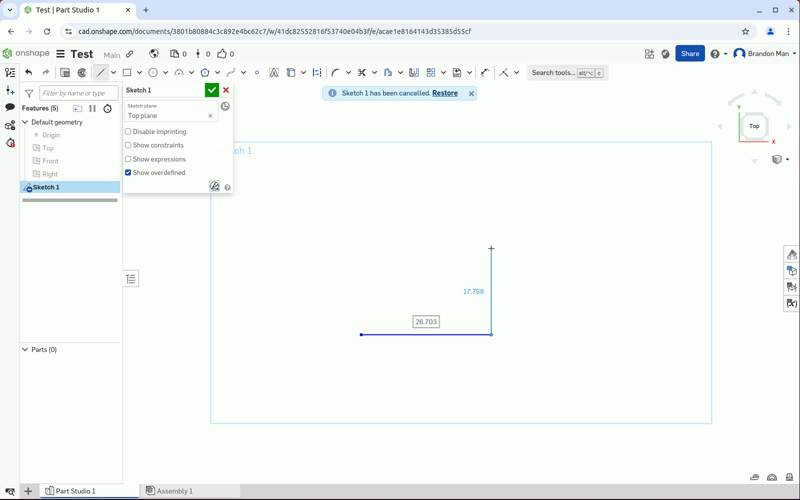
click(491, 248)
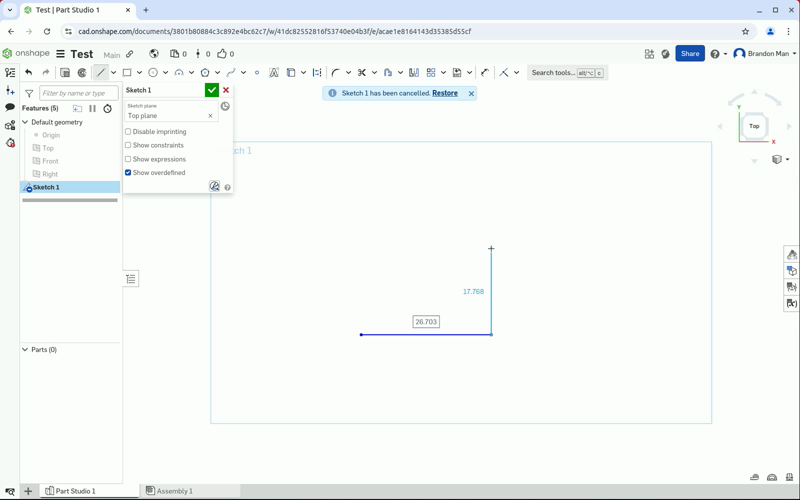
key_up(shift)
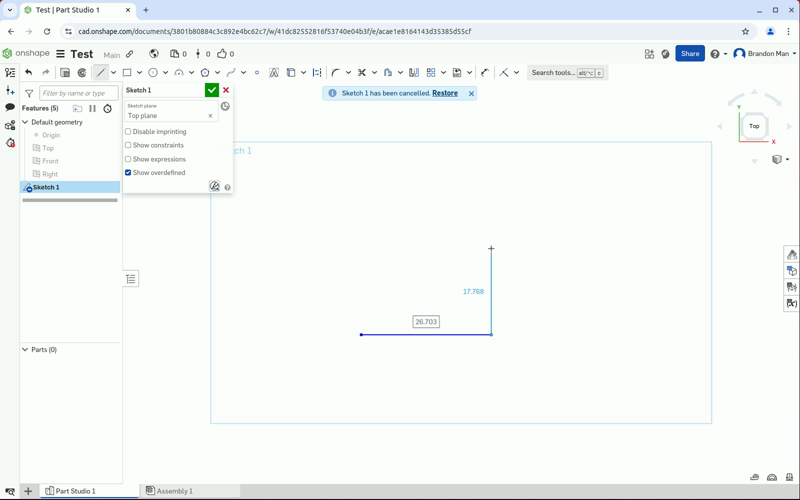
key_down(shift)
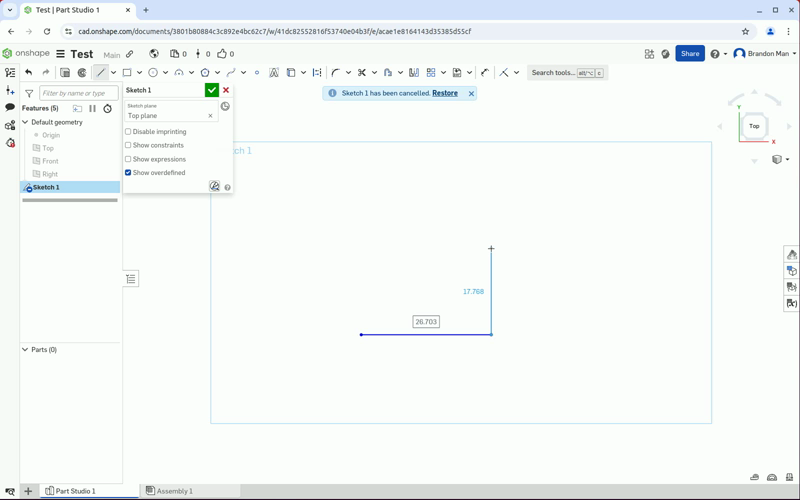
mouse_move(361, 248)
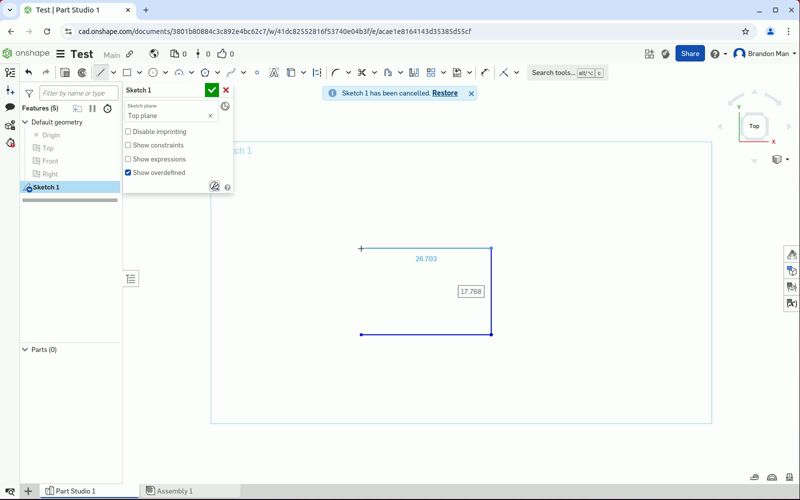
click(361, 248)
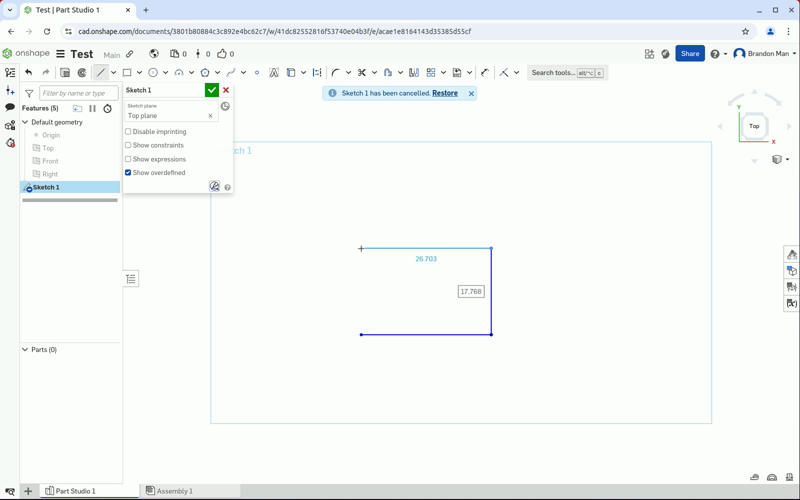
key_up(shift)
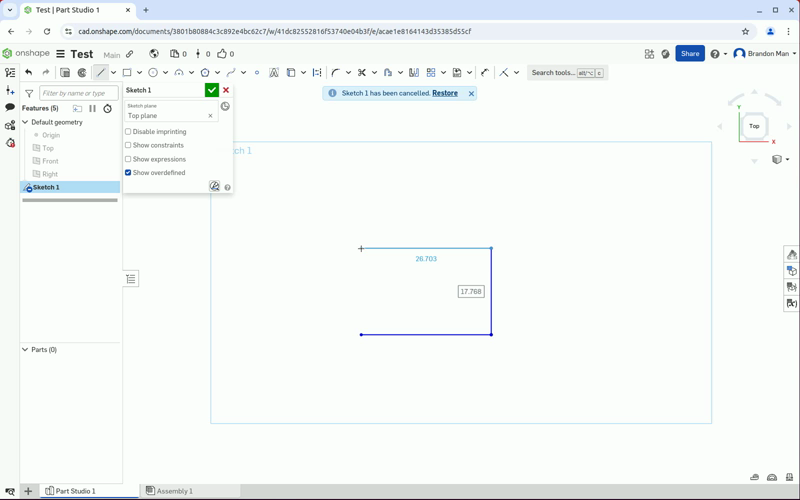
key_down(shift)
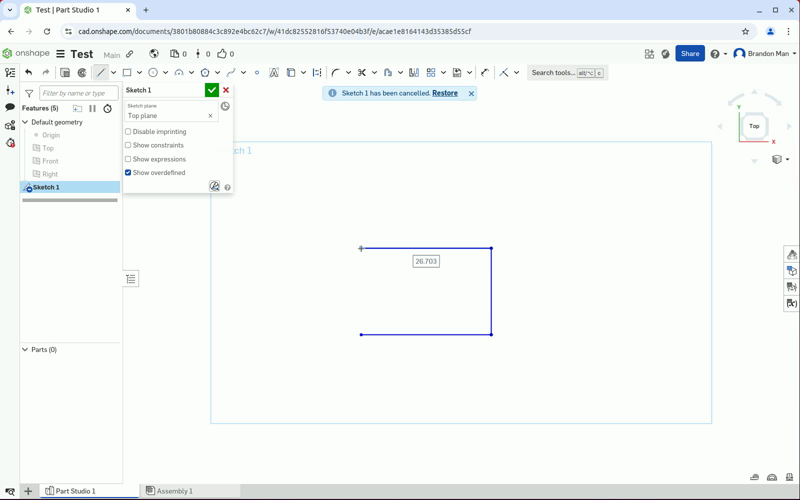
mouse_move(361, 334)
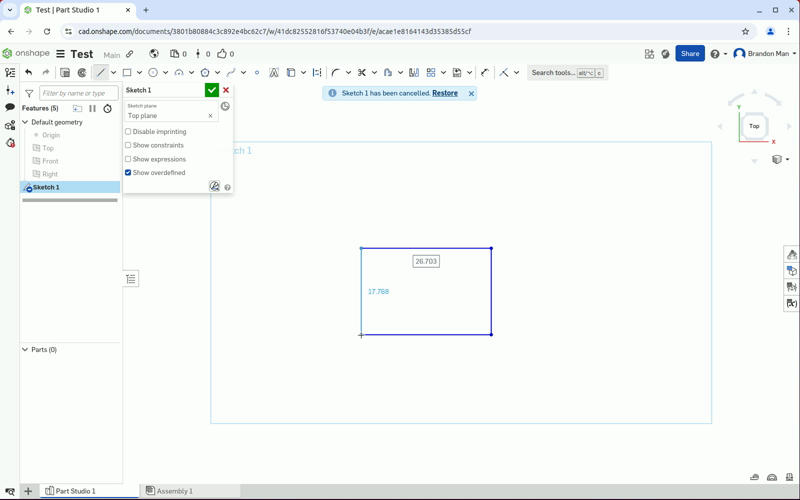
key_up(shift)
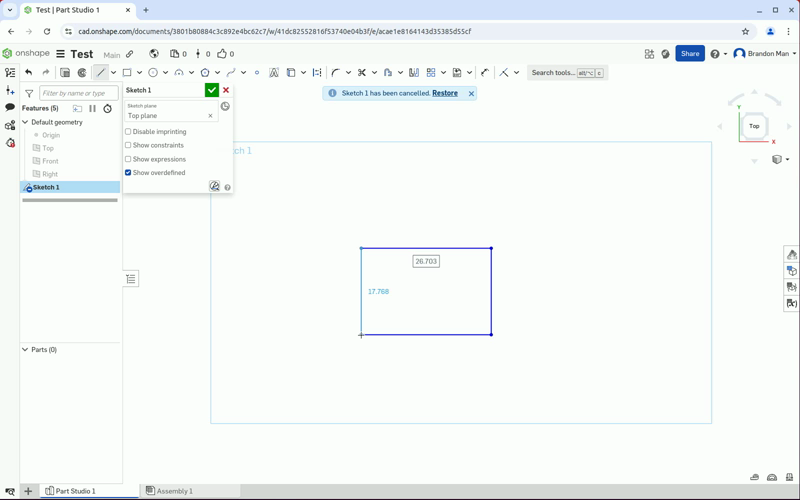
click(361, 334)
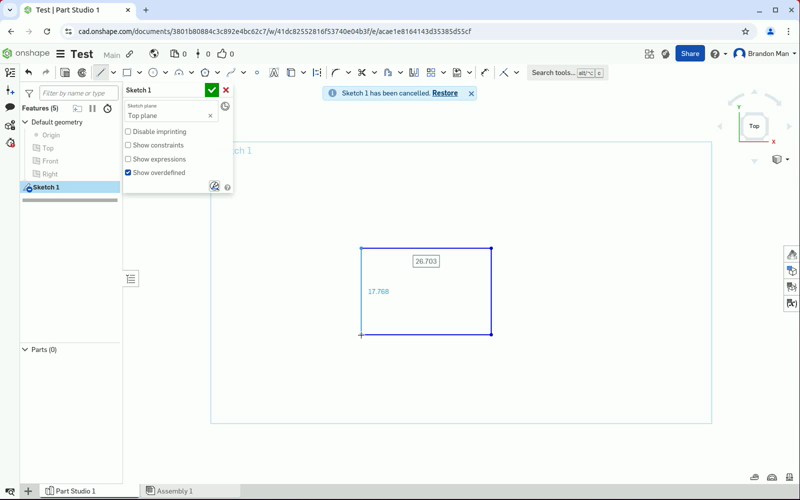
key(esc)
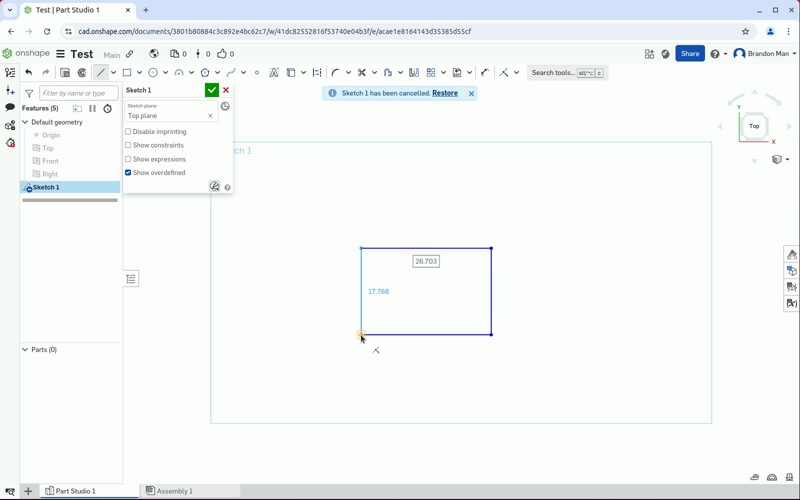
mouse_move(404, 317)
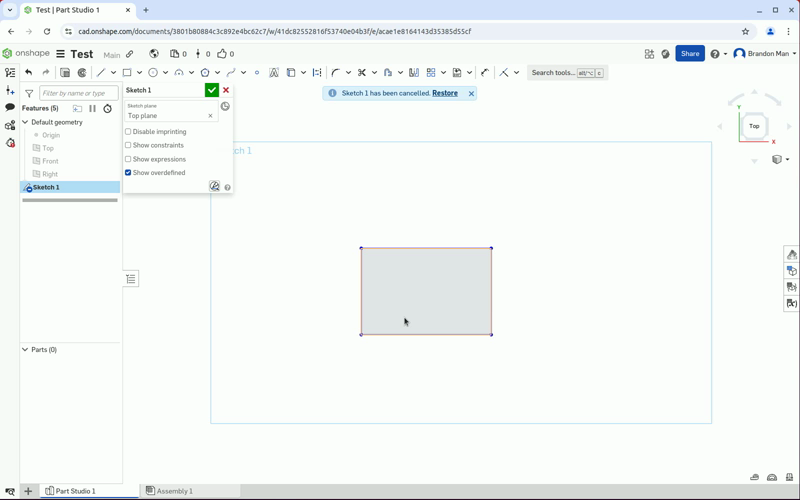
click(404, 317)
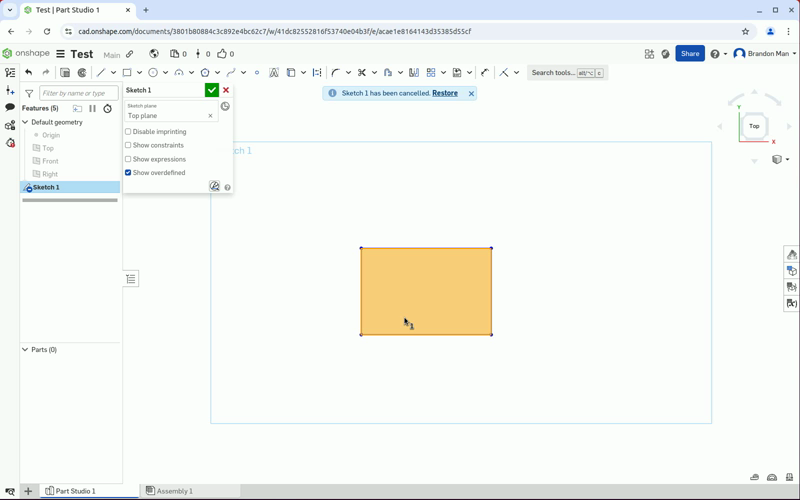
mouse_move(73, 352)
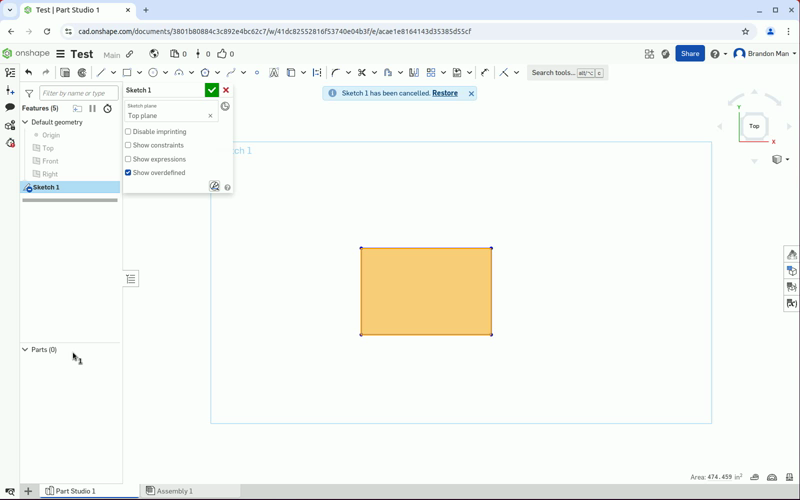
key(shift+y)
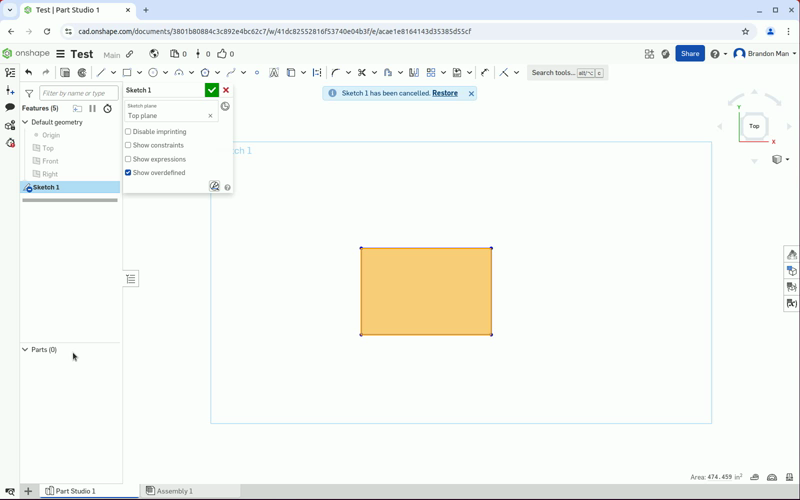
key(shift+e)
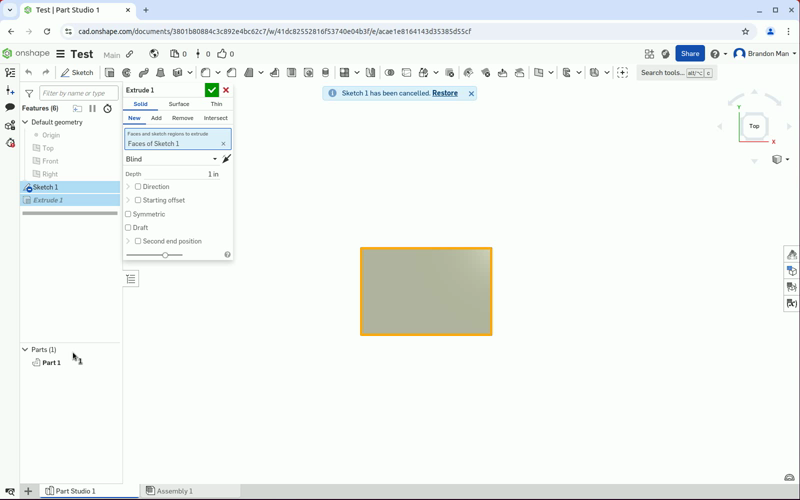
mouse_move(143, 106)
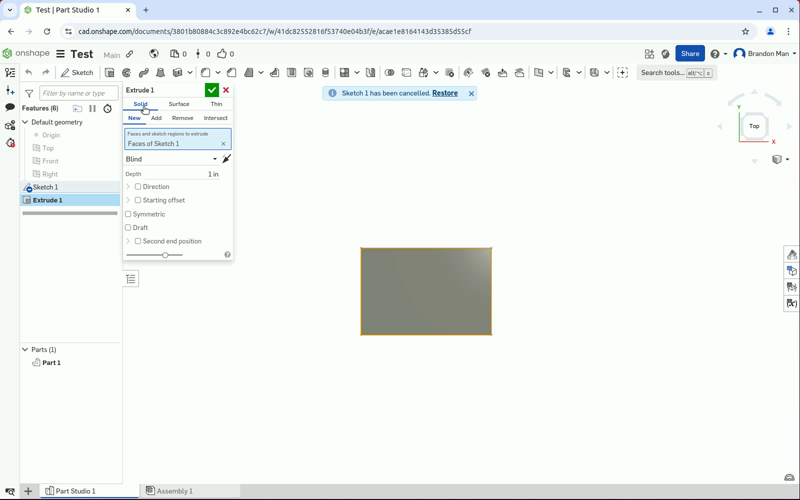
click(143, 106)
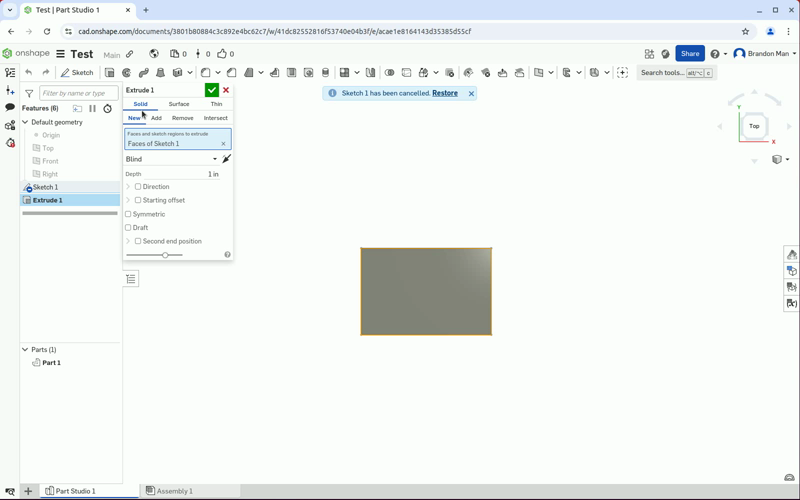
mouse_move(137, 120)
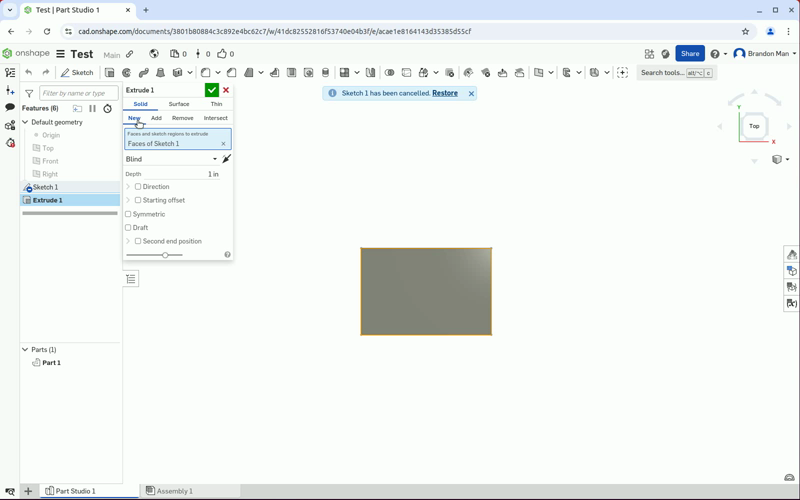
click(137, 120)
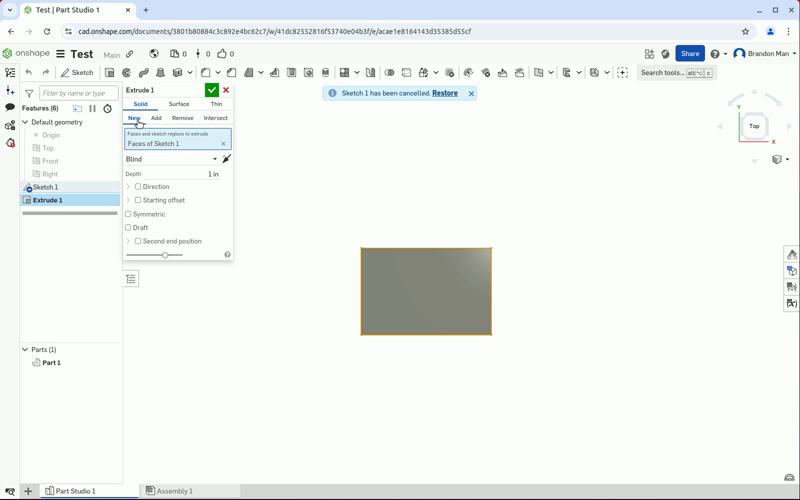
key(tab, 4)
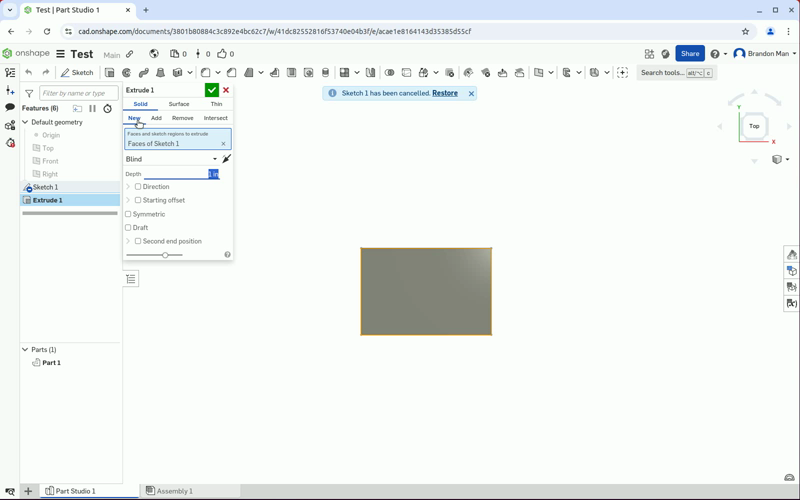
text(5.296)
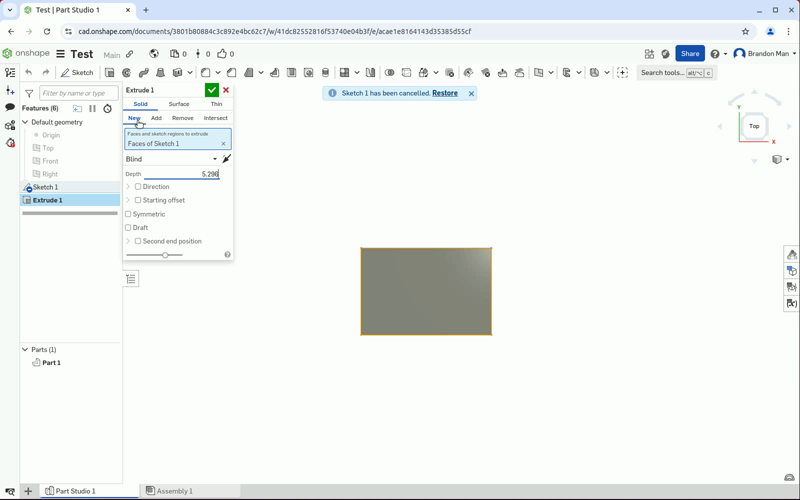
key(enter)
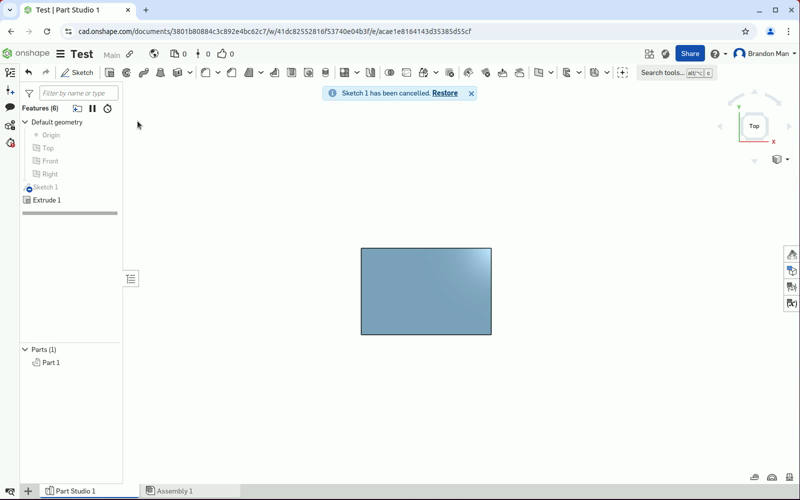
key(shift+h)
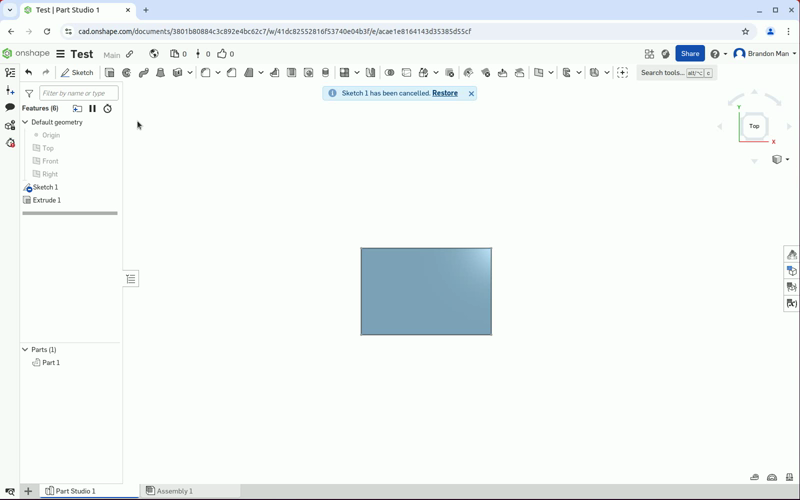
key(shift+h)
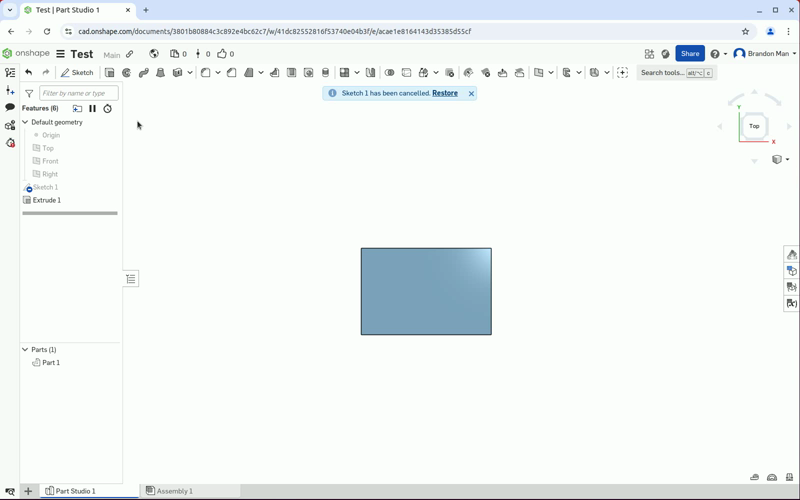
mouse_move(73, 189)
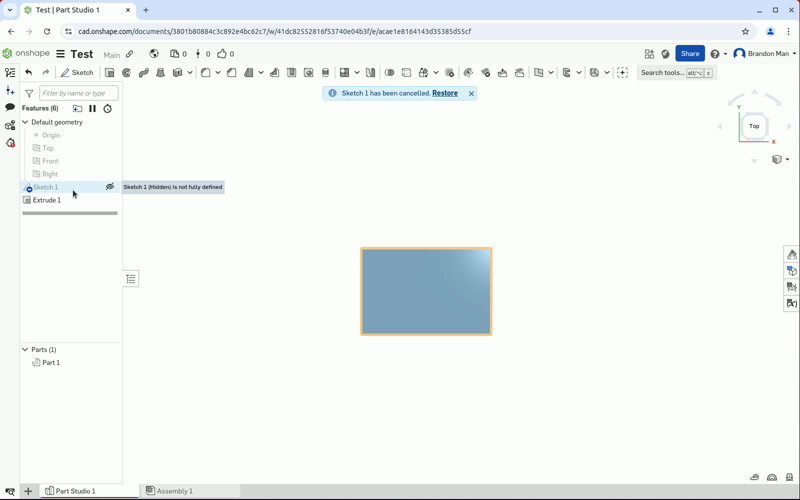
click(73, 189)
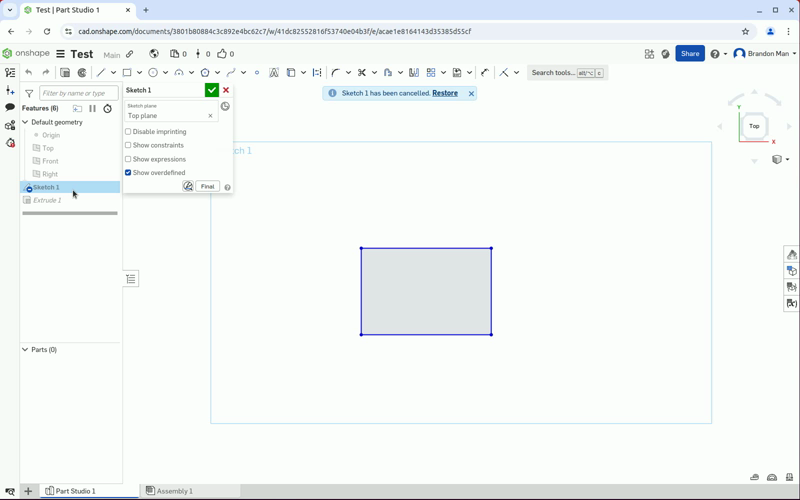
mouse_move(229, 92)
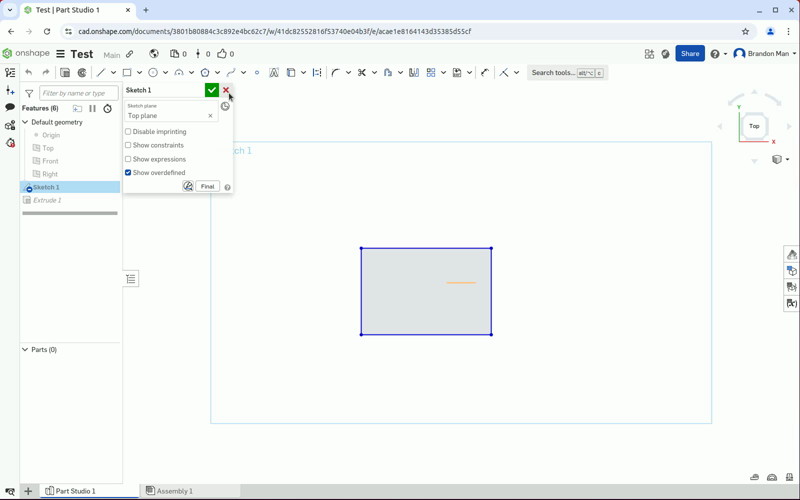
click(229, 92)
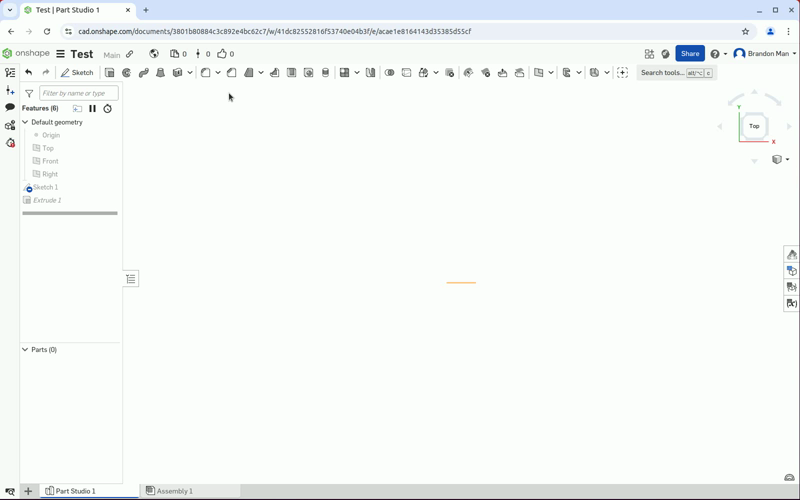
mouse_move(541, 75)
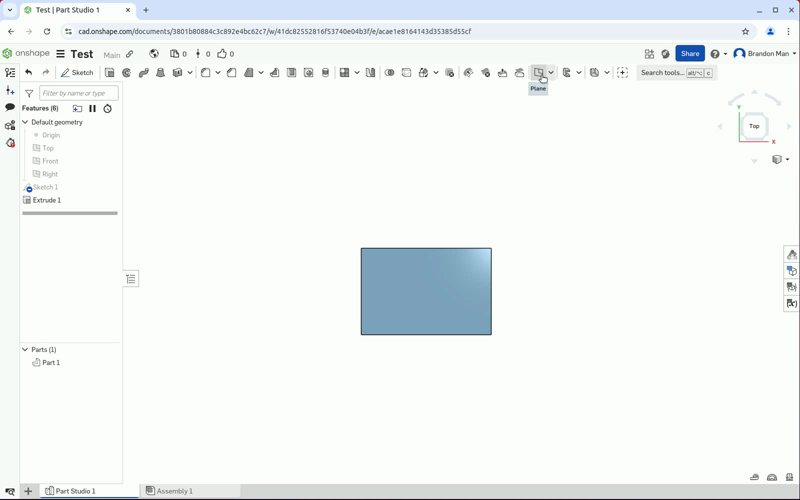
click(541, 75)
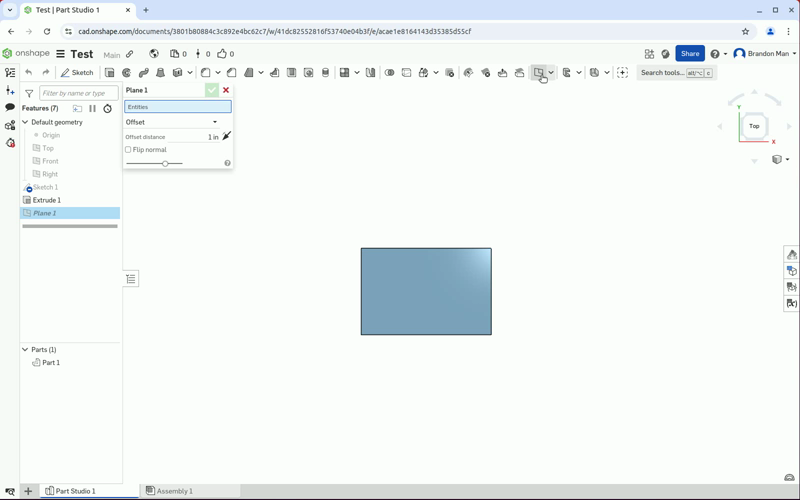
mouse_move(73, 150)
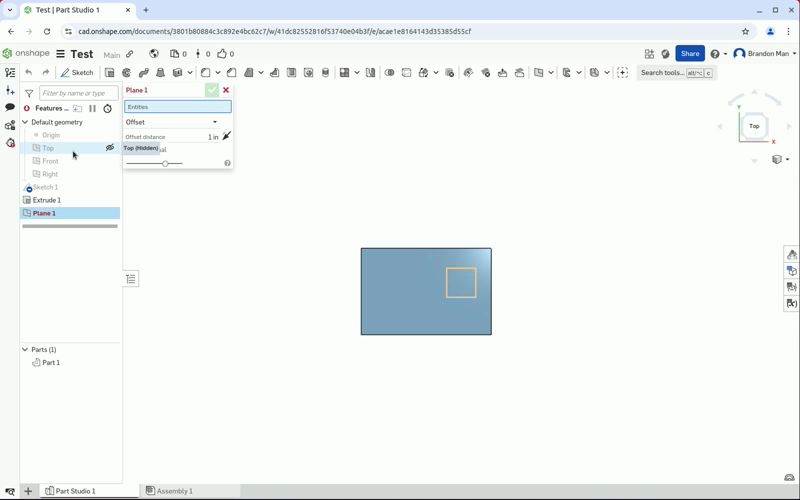
click(73, 150)
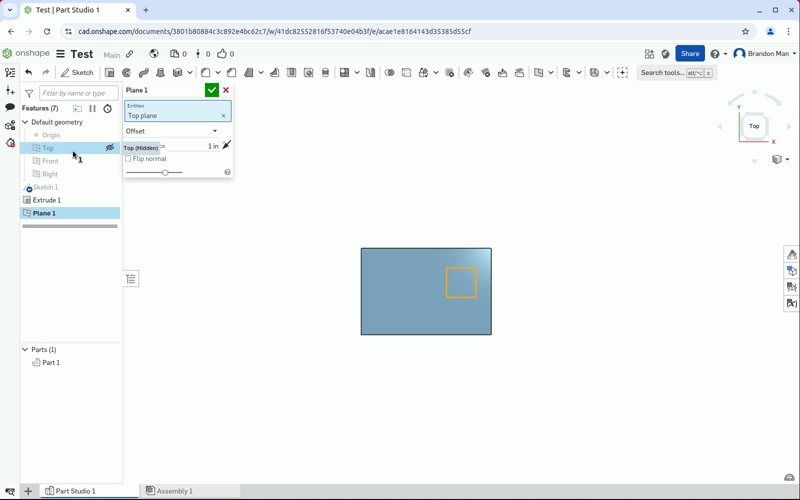
key(tab, 2)
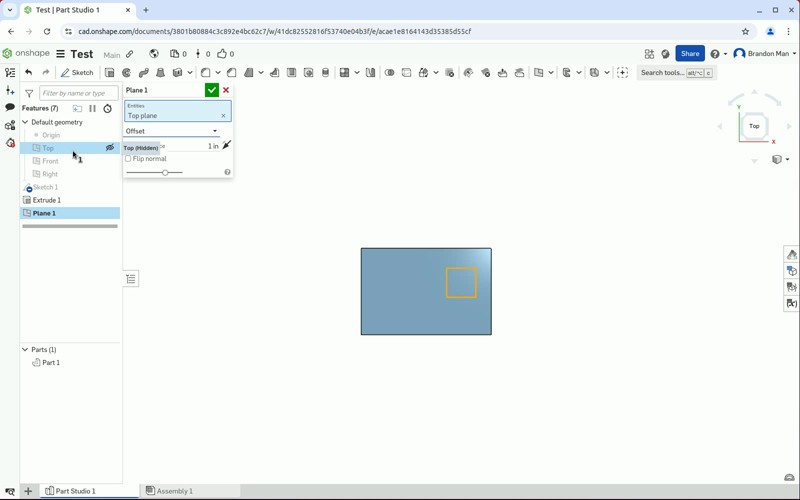
text(5.299)
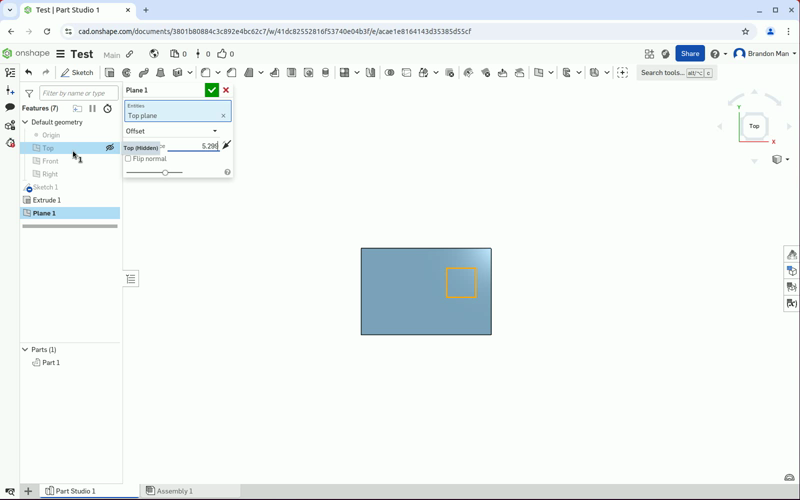
key(enter, 2)
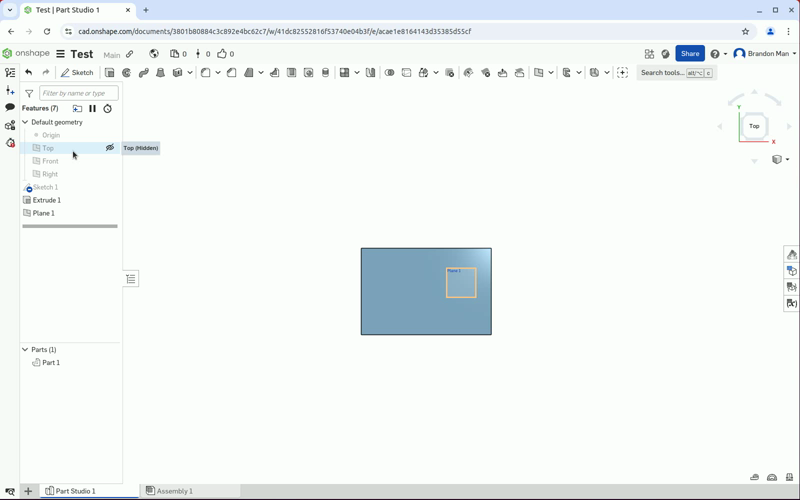
key(shift+s)
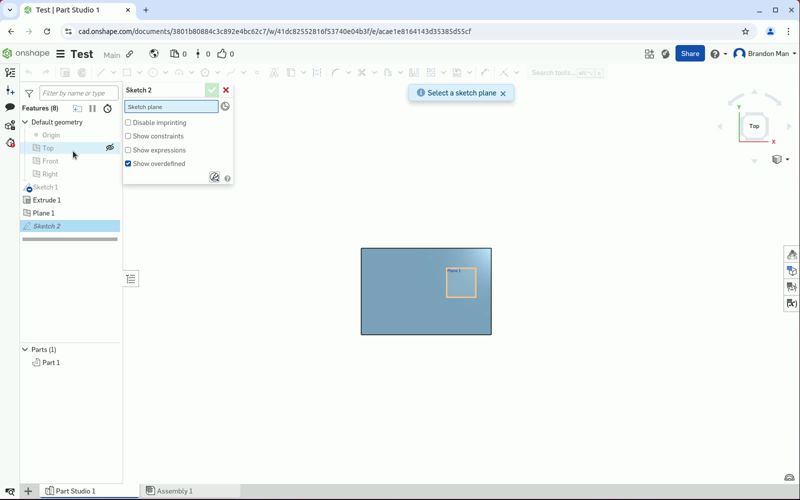
mouse_move(73, 215)
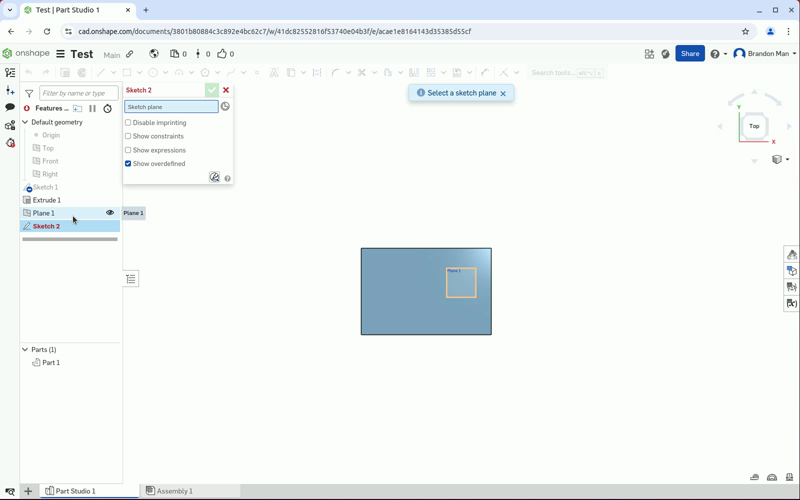
click(73, 215)
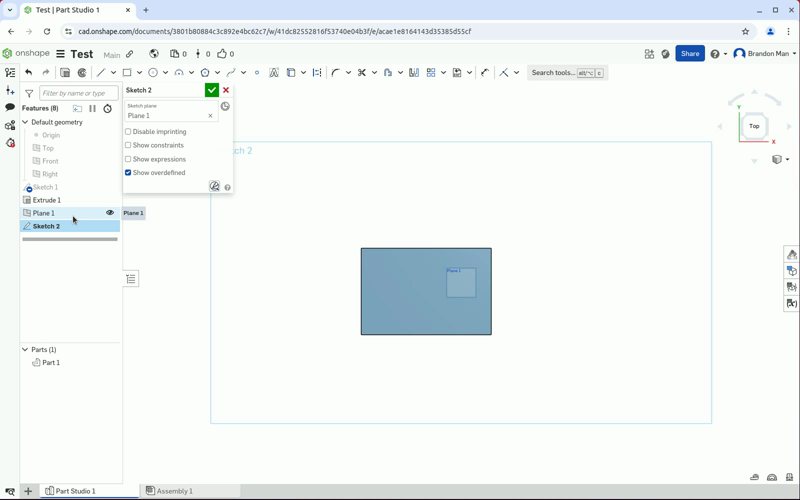
mouse_move(73, 352)
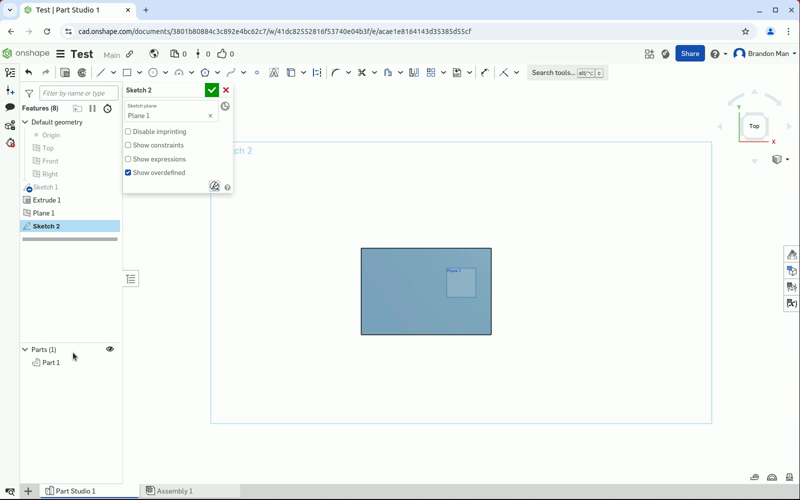
key(y)
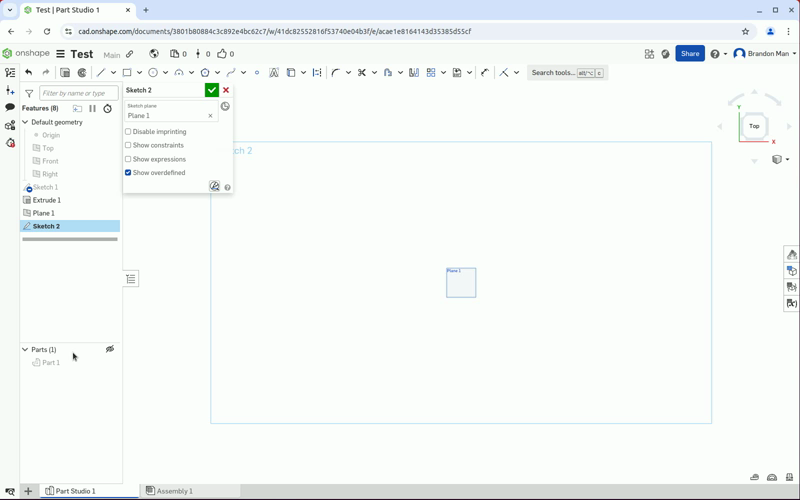
key(c)
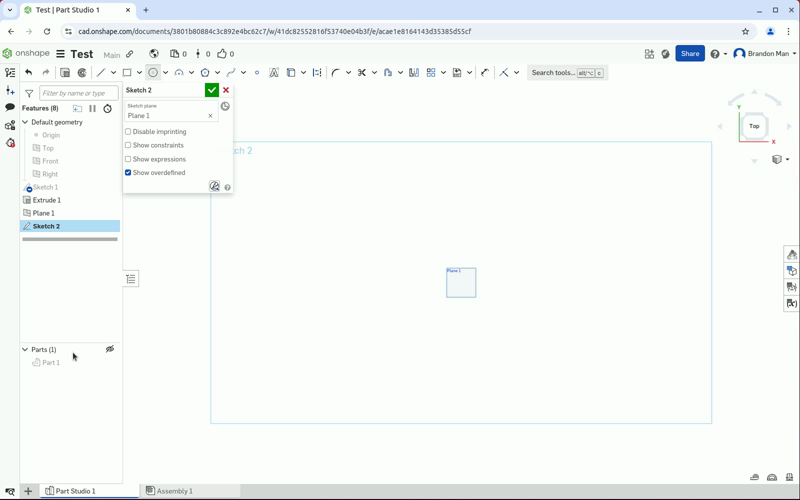
key_down(shift)
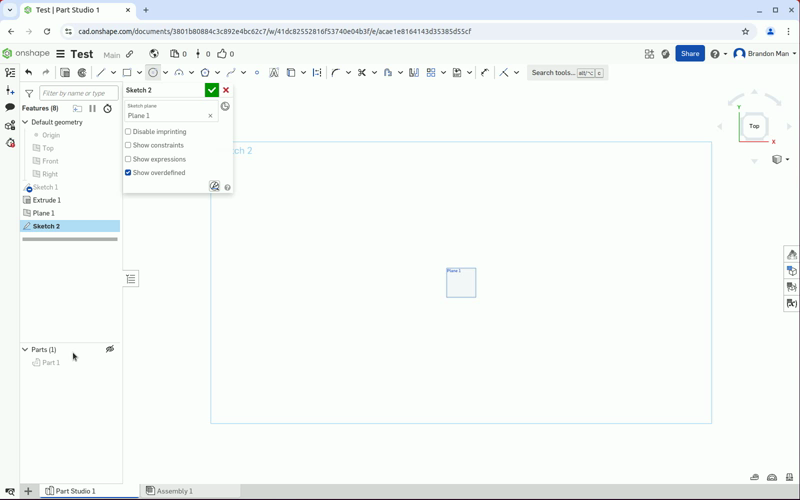
mouse_move(436, 288)
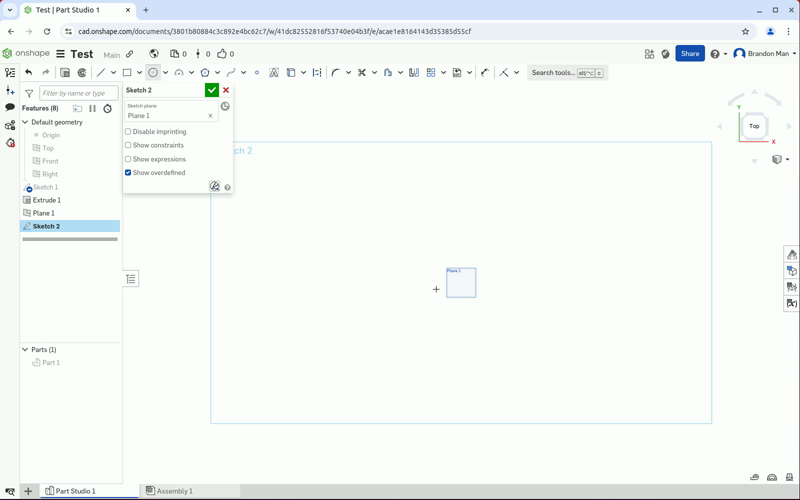
click(436, 288)
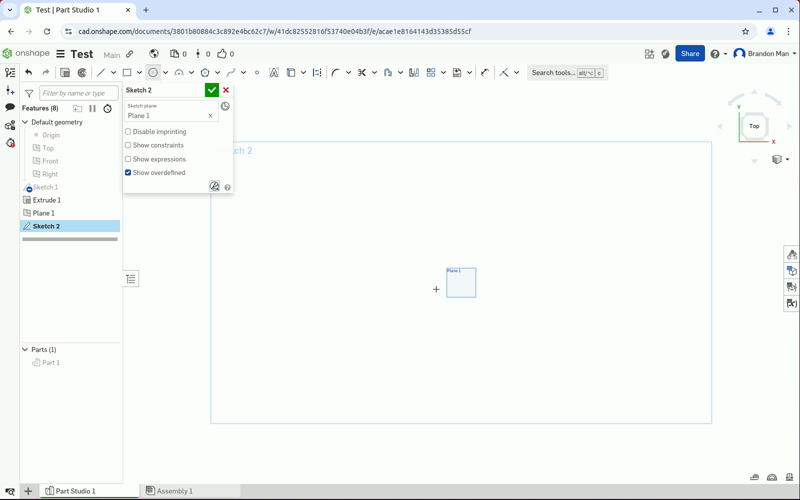
key_up(shift)
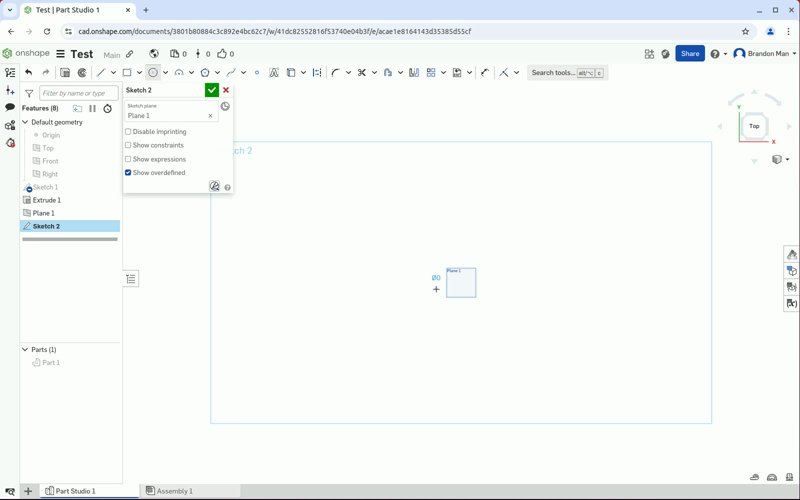
mouse_move(459, 288)
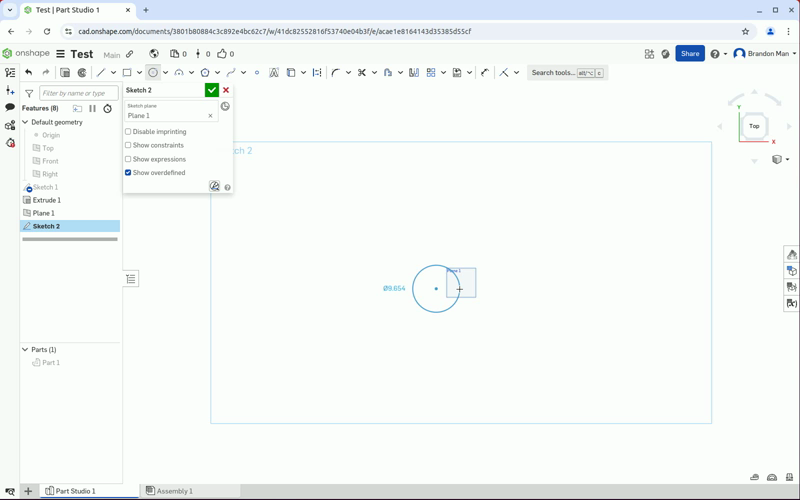
click(459, 288)
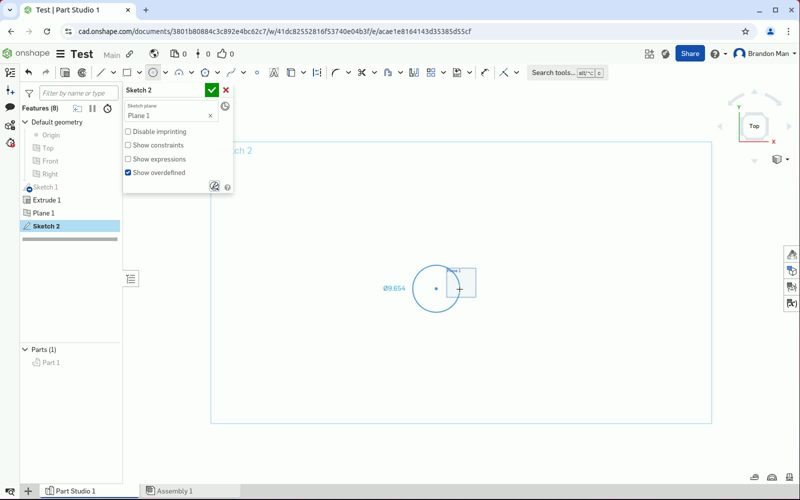
key(esc)
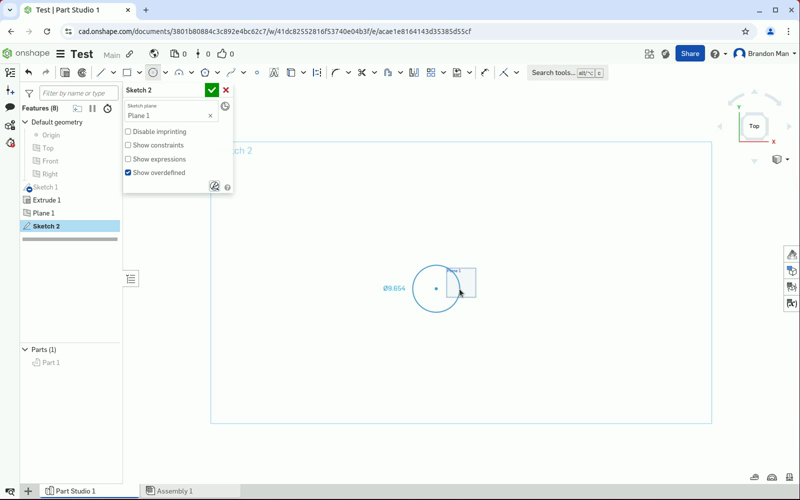
mouse_move(431, 268)
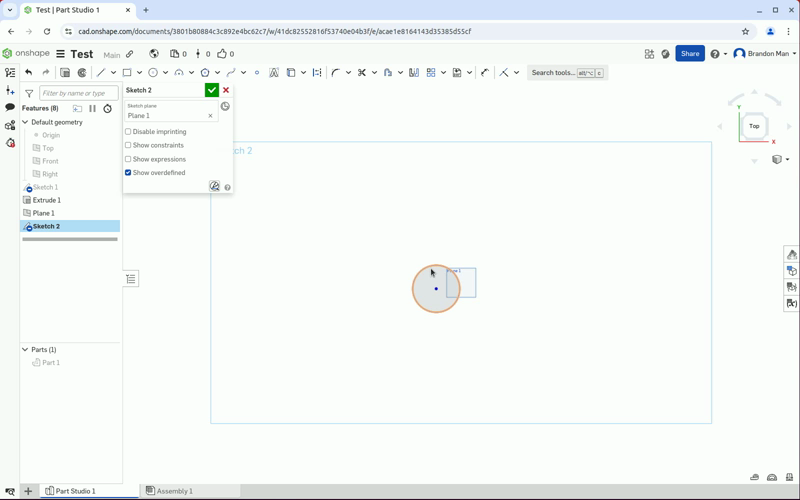
scroll(6)
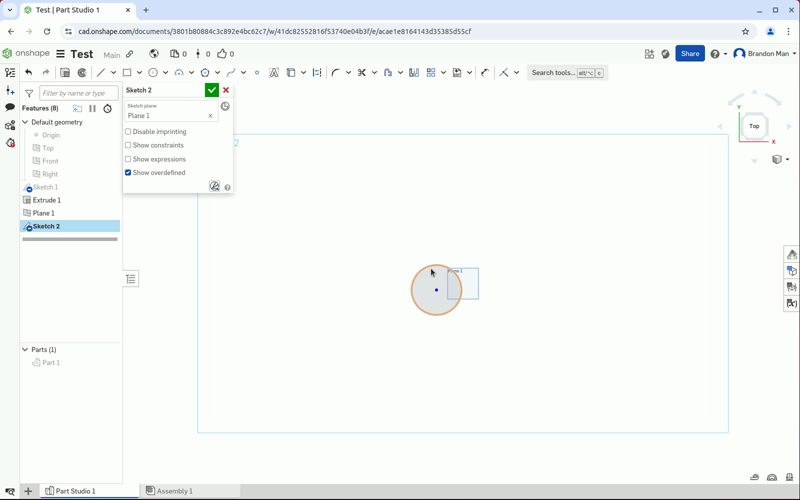
scroll(6)
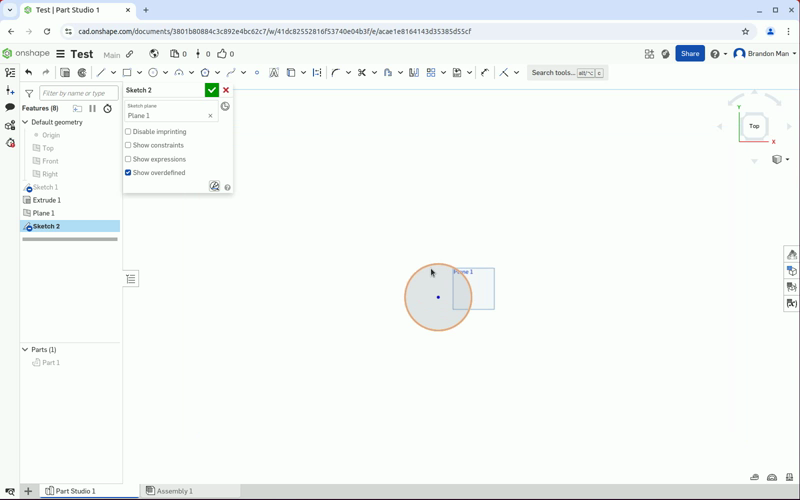
scroll(6)
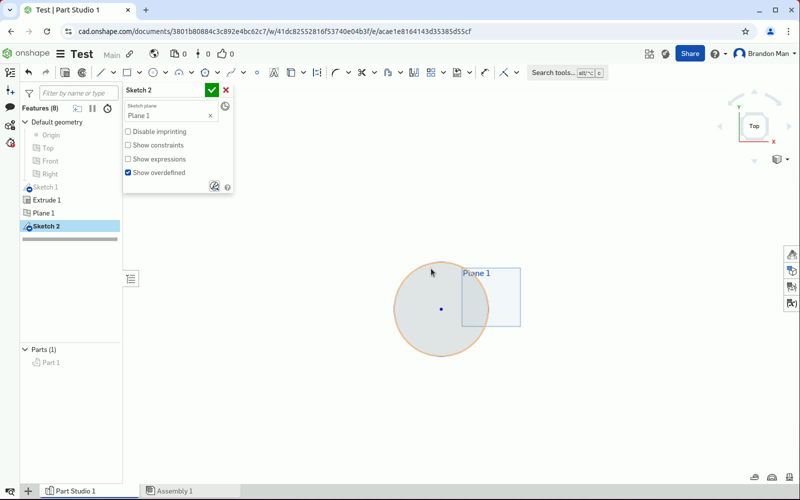
scroll(6)
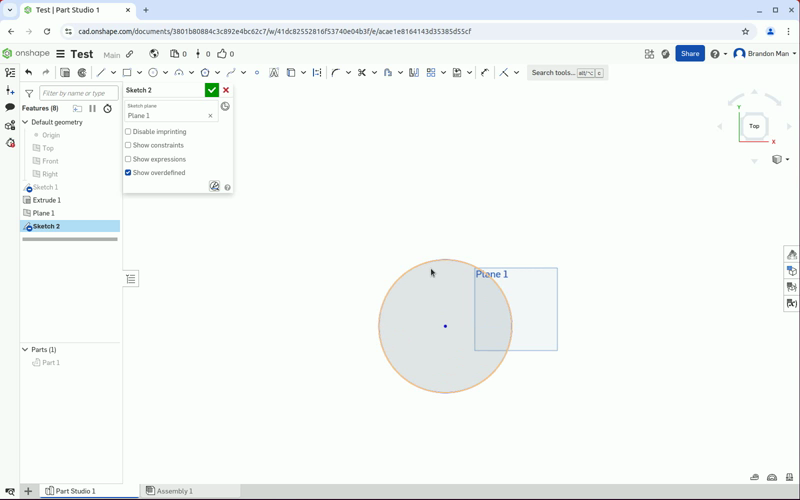
scroll(6)
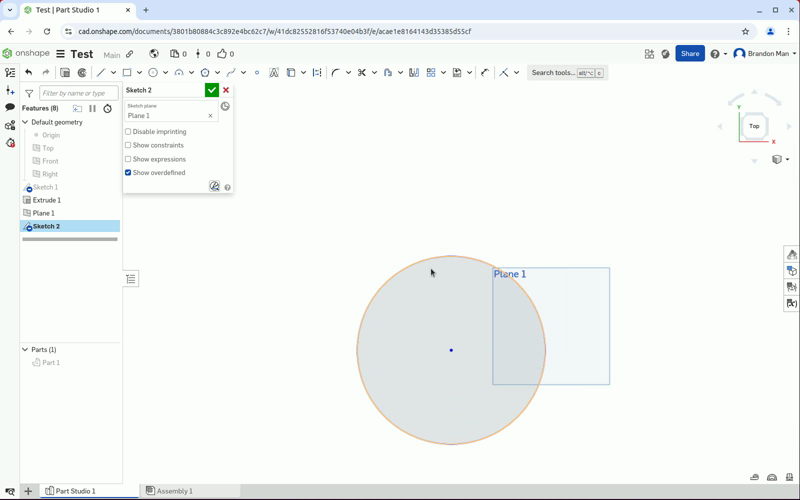
scroll(6)
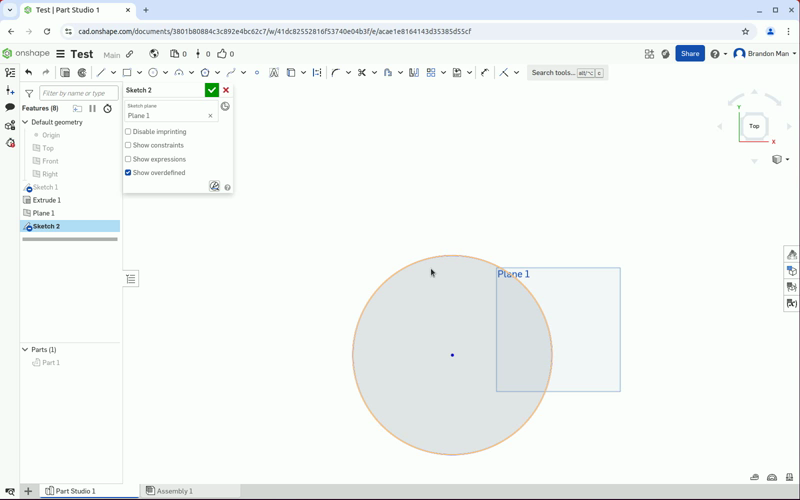
scroll(6)
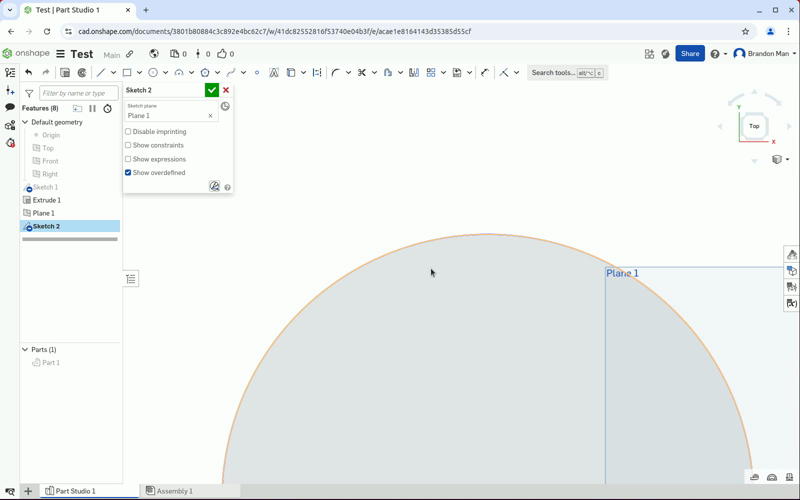
click(431, 268)
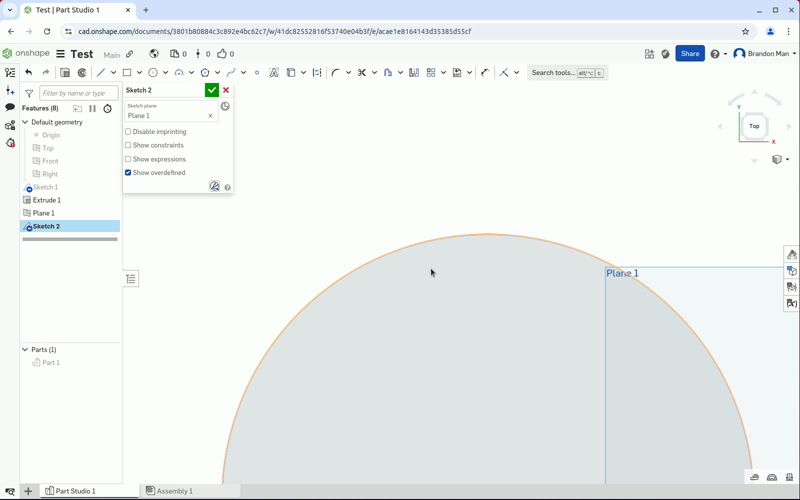
scroll(-6)
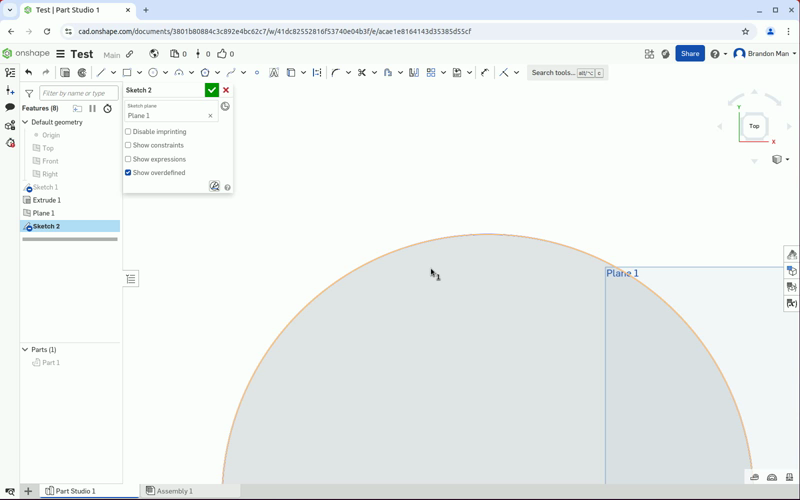
scroll(-6)
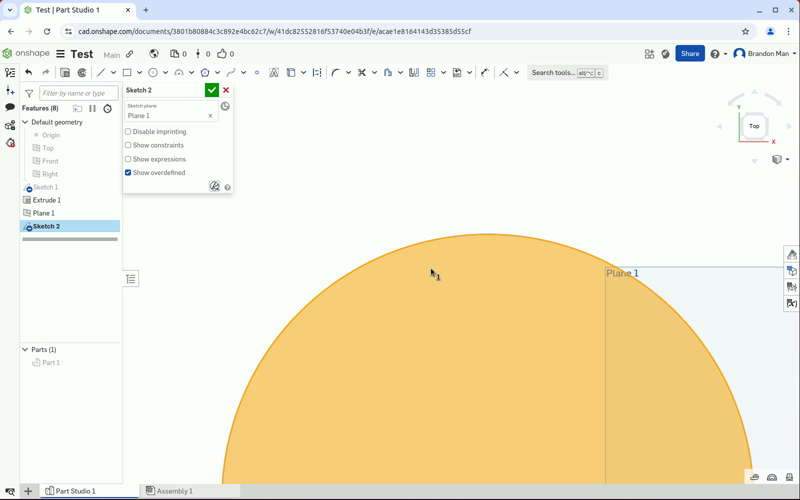
scroll(-6)
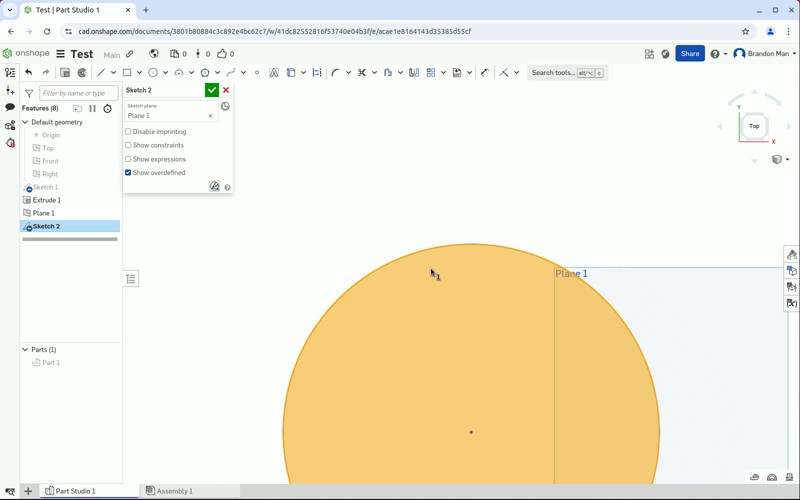
scroll(-6)
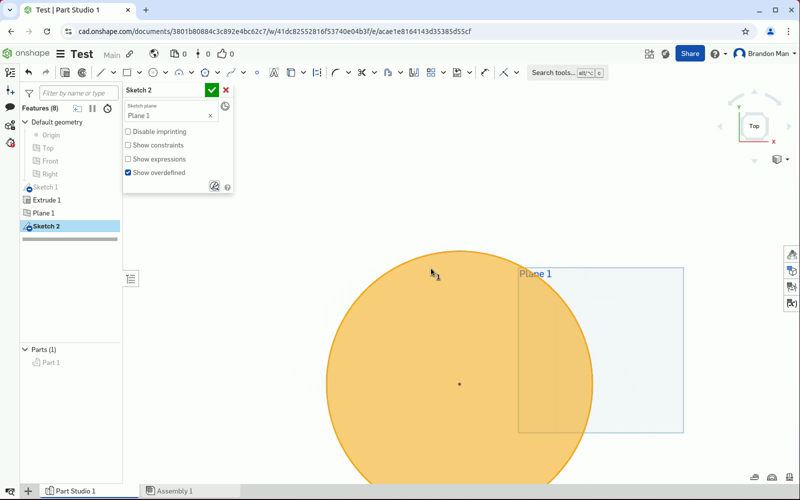
scroll(-6)
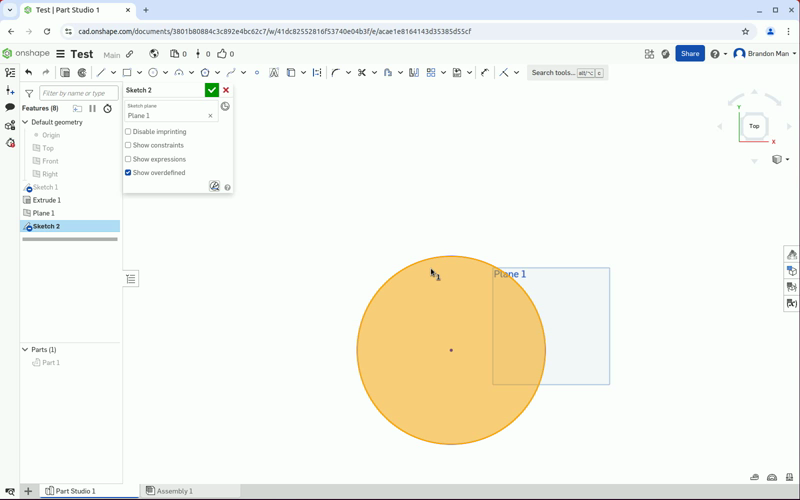
scroll(-6)
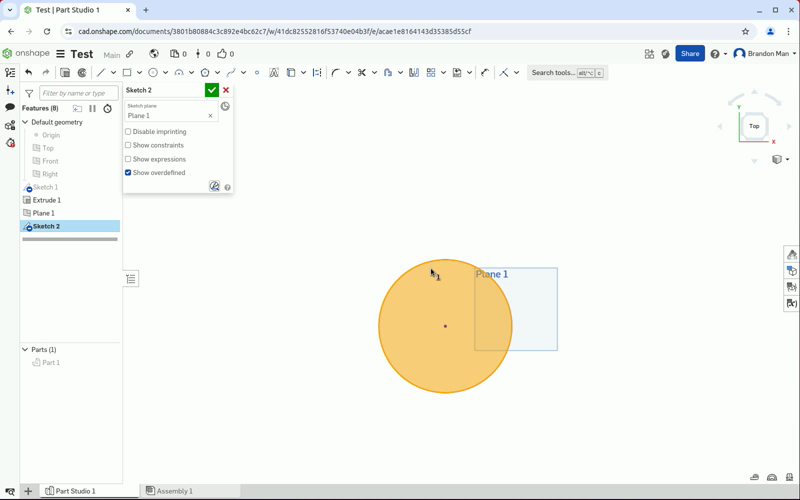
scroll(-6)
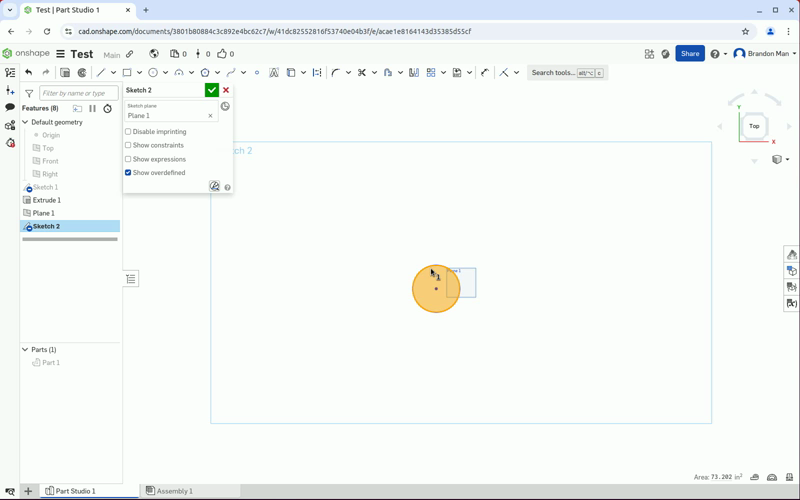
mouse_move(73, 352)
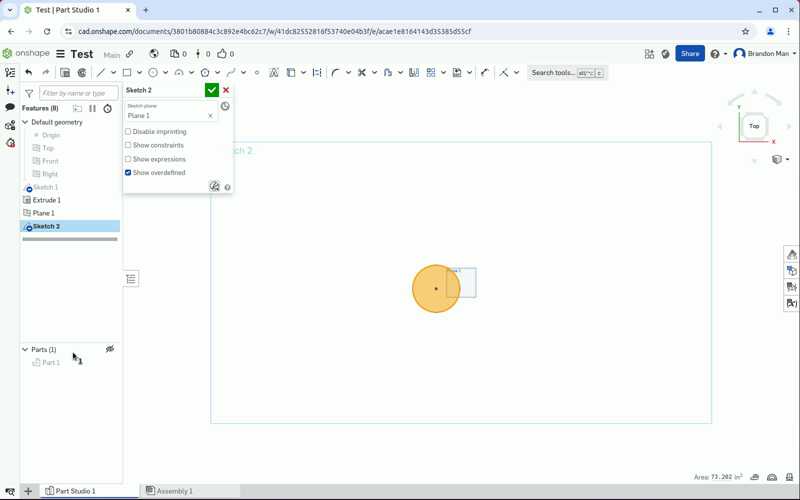
key(shift+y)
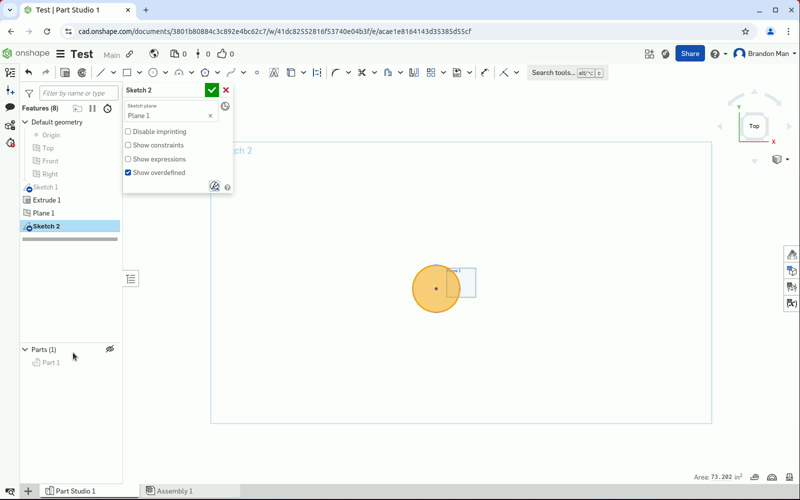
key(shift+e)
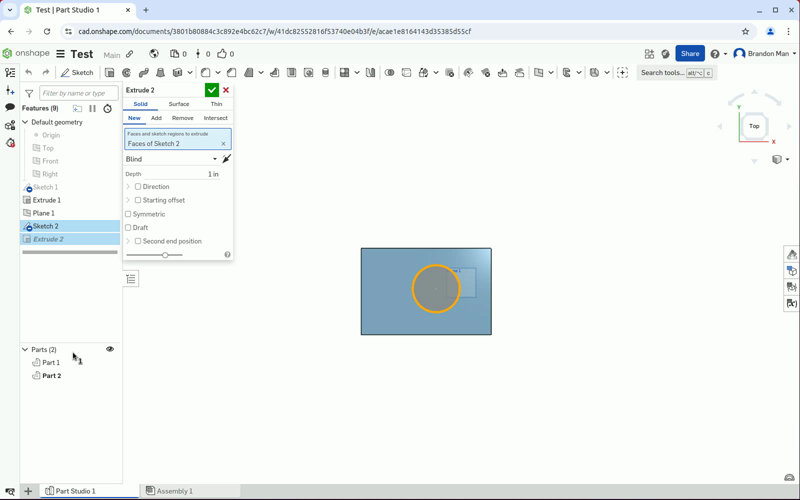
mouse_move(143, 106)
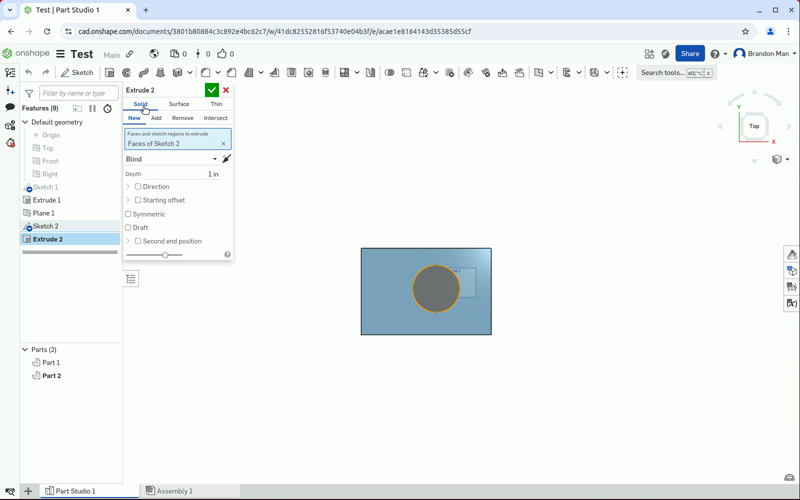
click(143, 106)
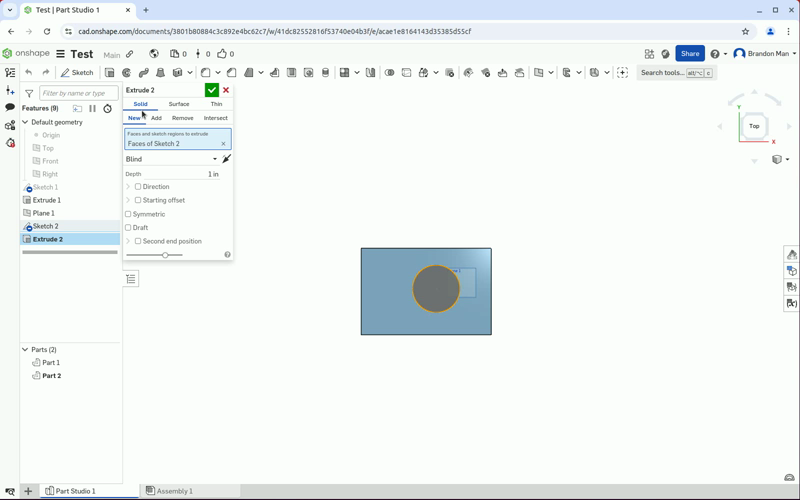
mouse_move(137, 120)
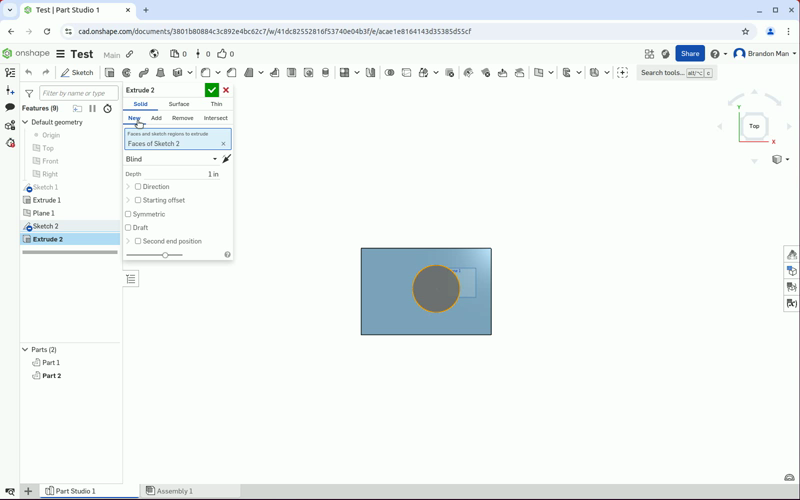
click(137, 120)
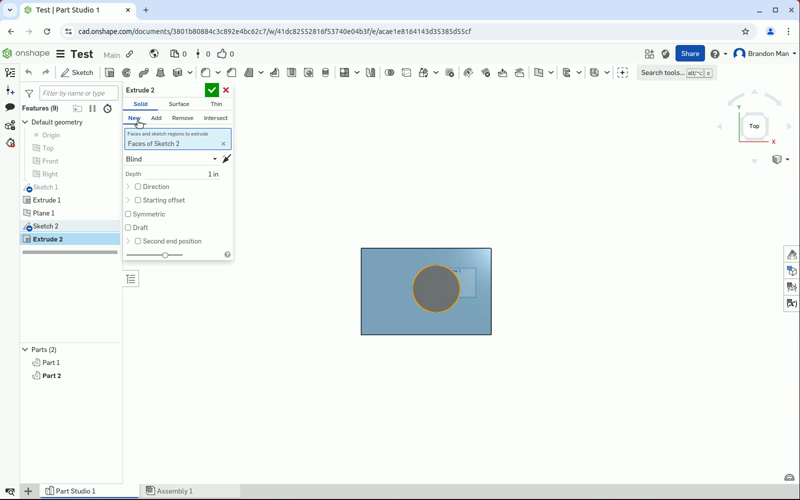
key(tab, 4)
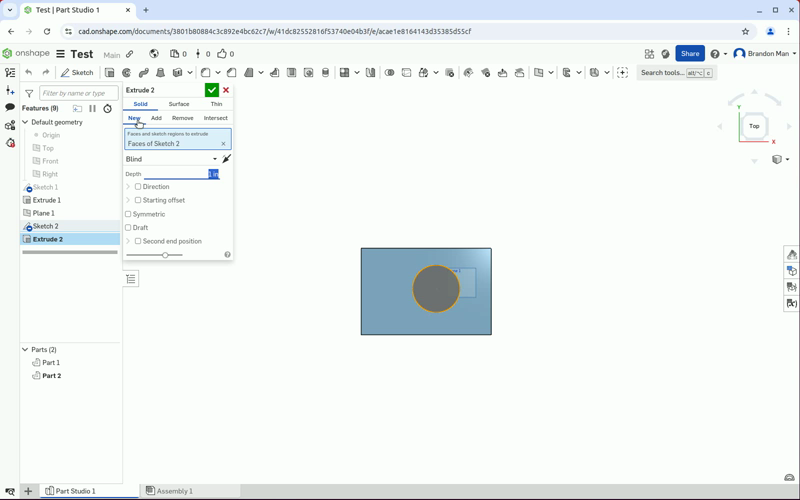
text(17.813)
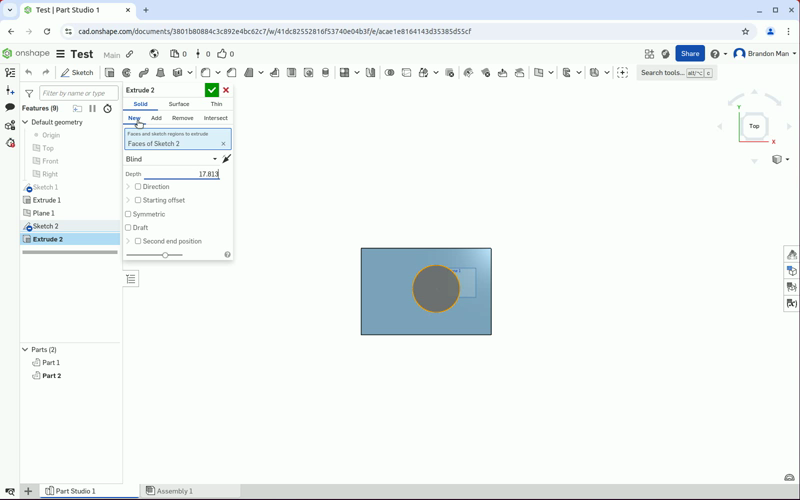
key(enter)
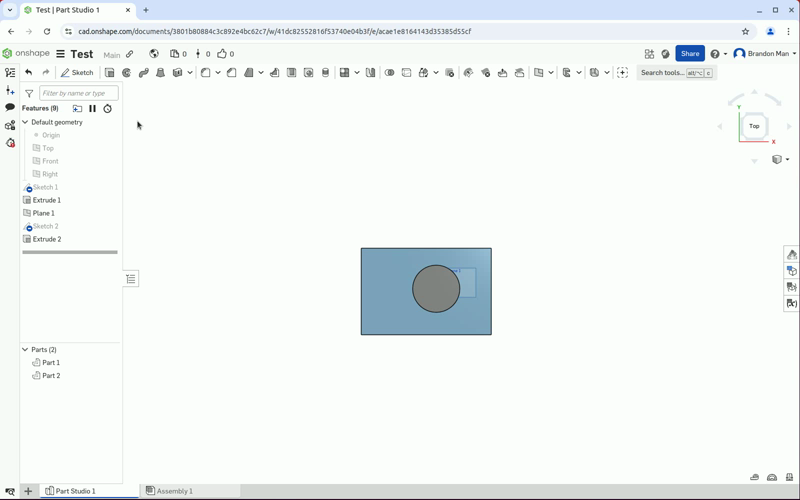
key(shift+h)
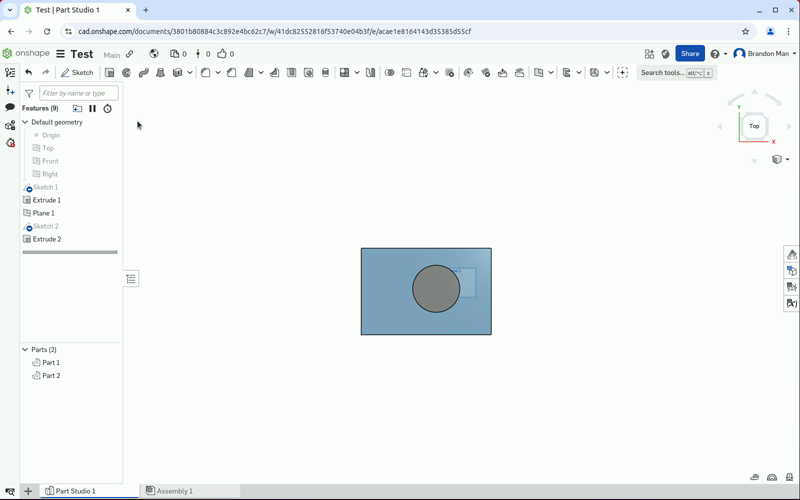
key(shift+h)
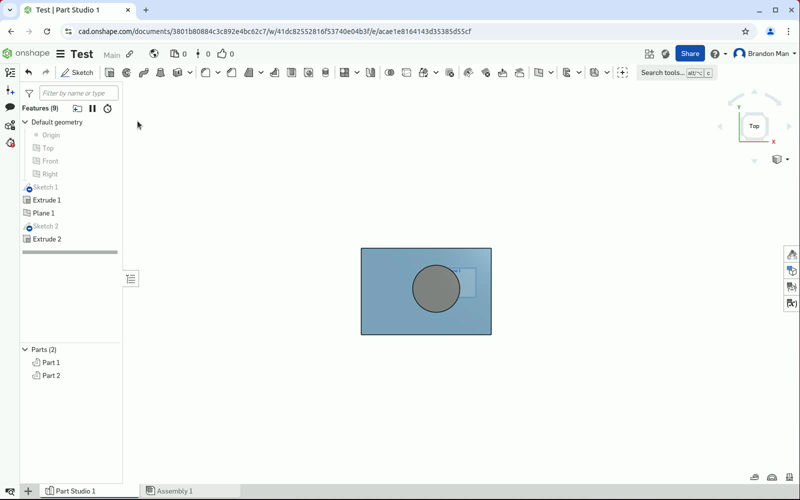
mouse_move(73, 189)
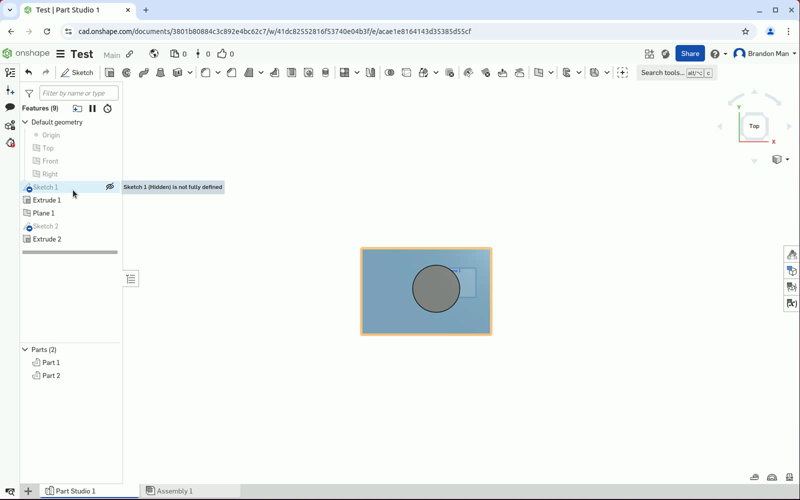
click(73, 189)
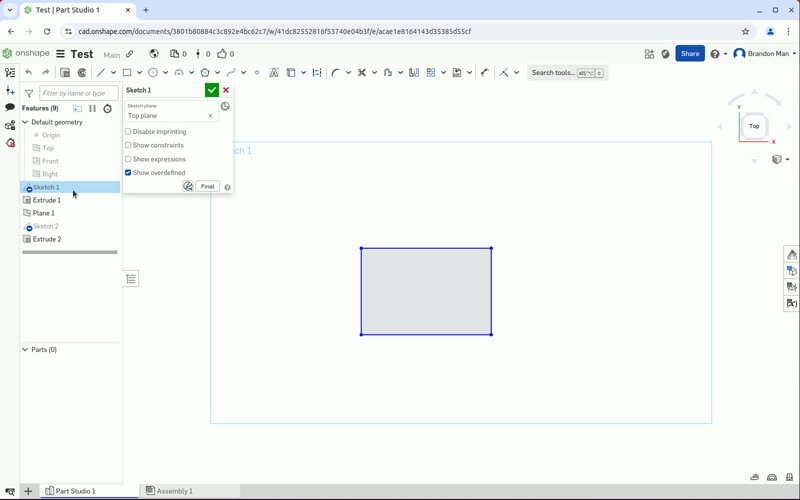
mouse_move(229, 92)
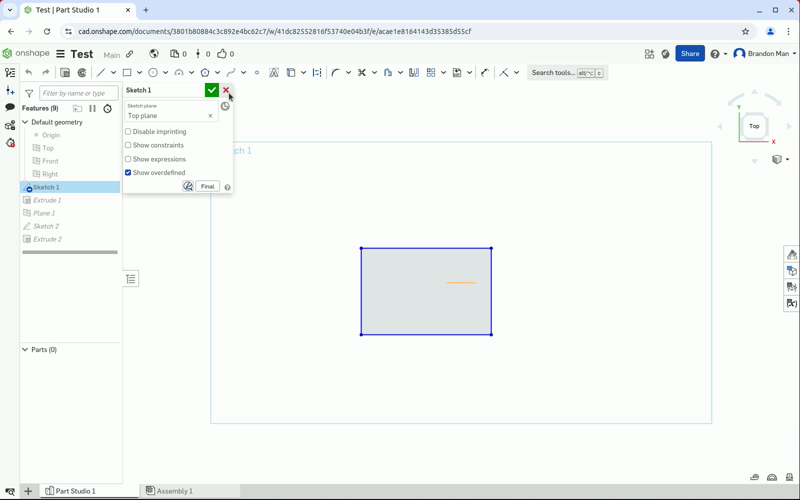
click(229, 92)
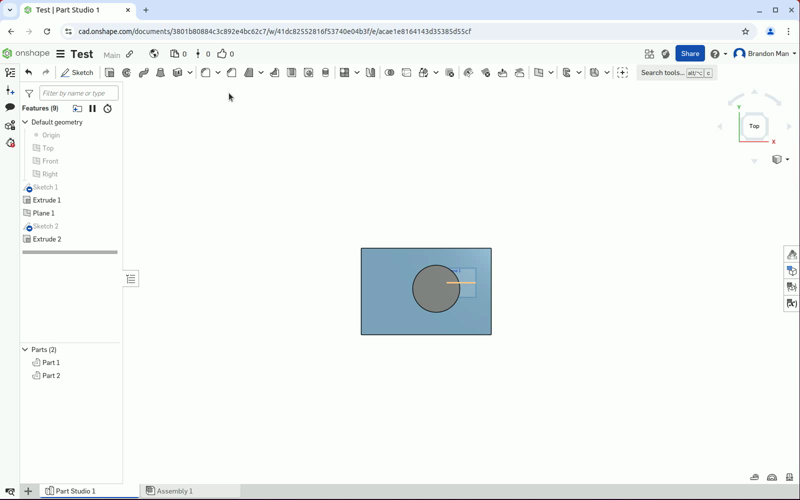
mouse_move(73, 352)
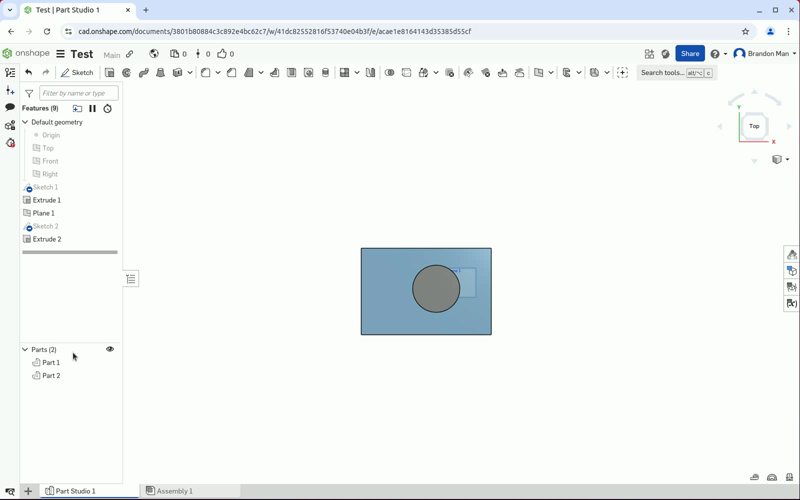
key(y)
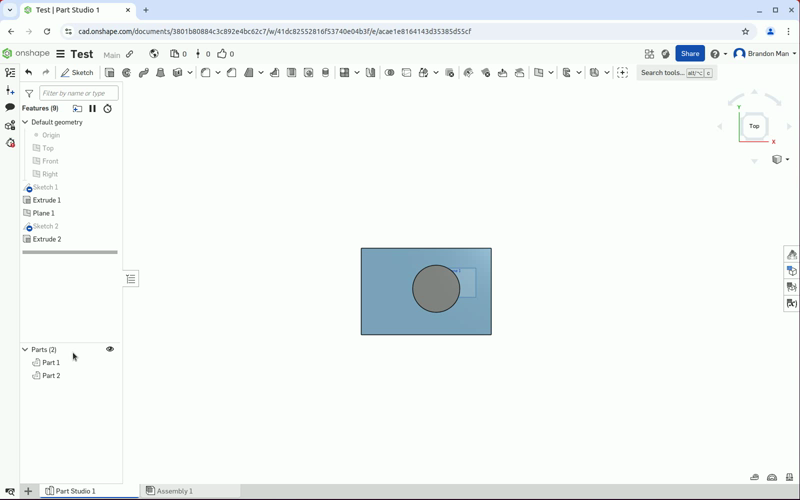
key(shift+p)
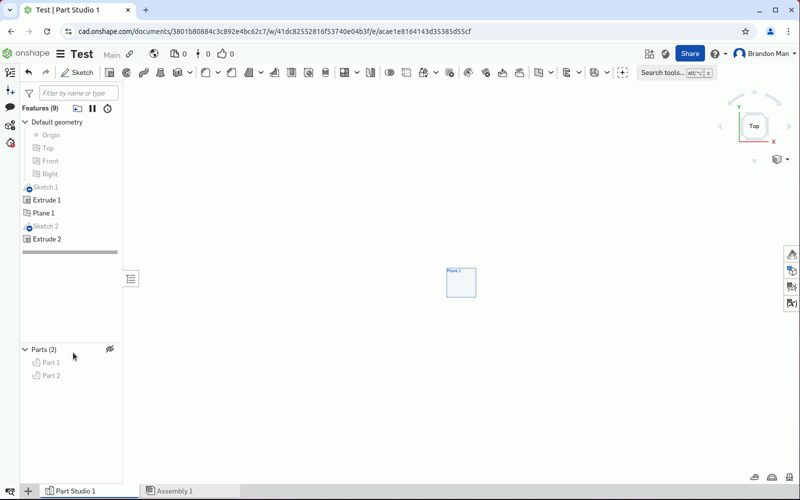
key(space)
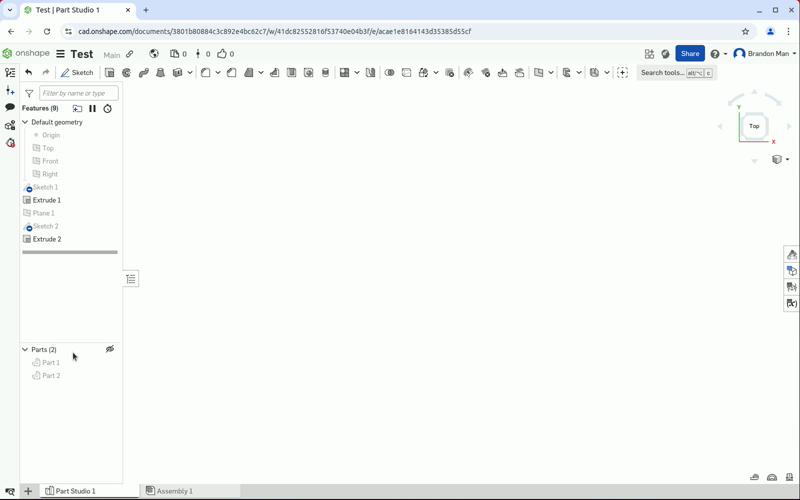
key_down(shift)
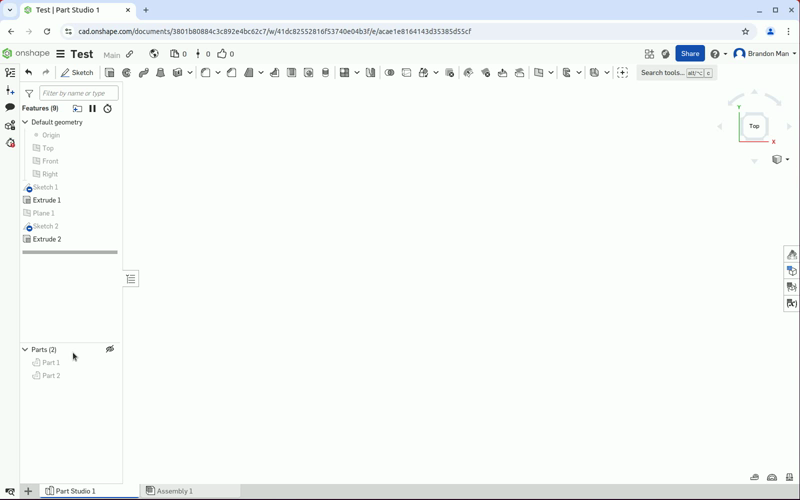
key(up)
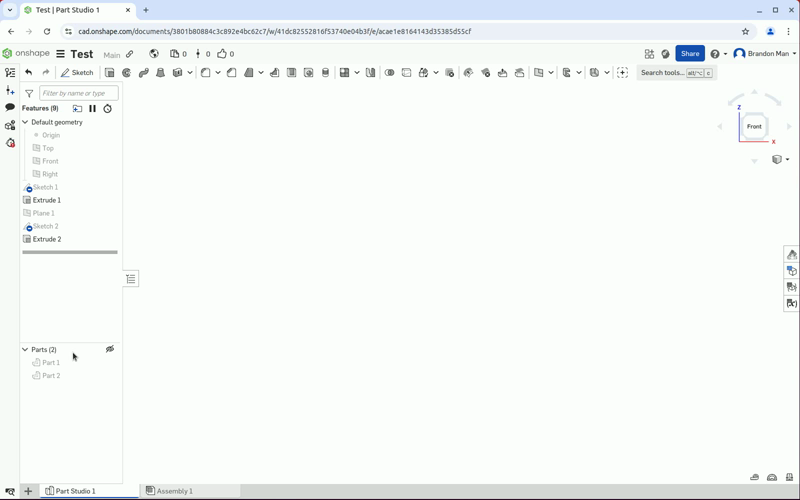
key_up(shift)
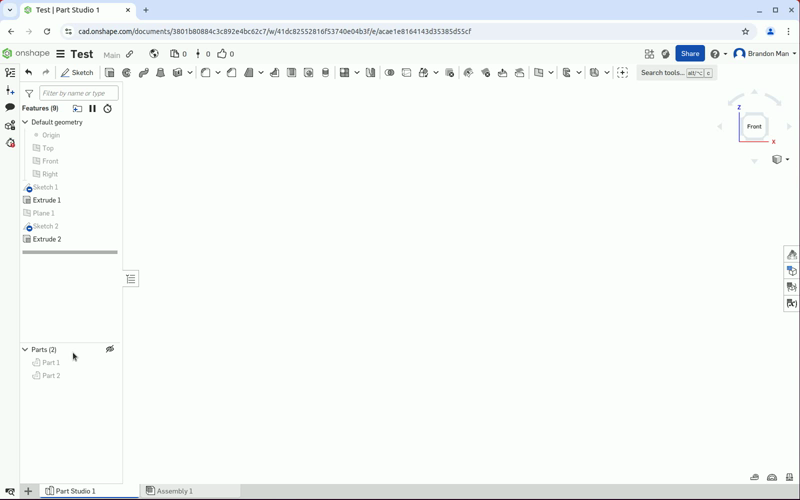
mouse_move(73, 352)
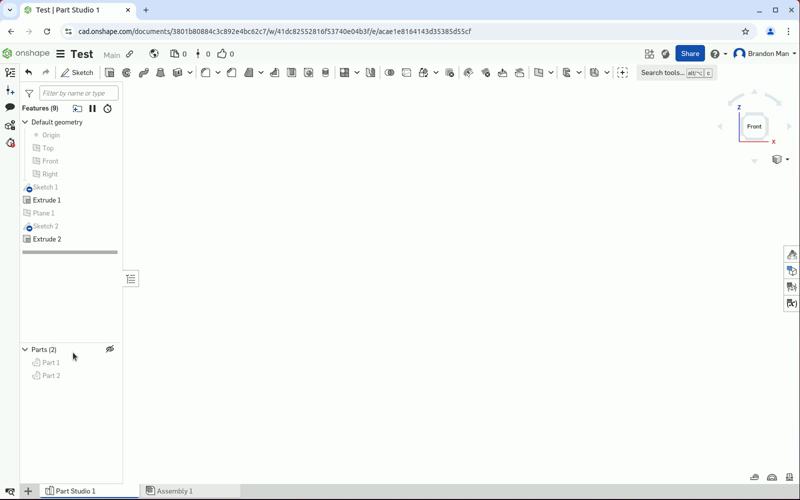
key(shift+y)
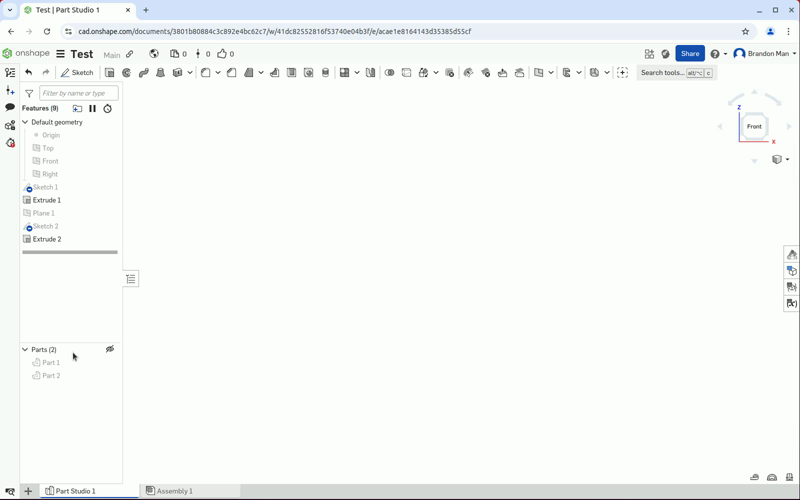
key(shift+s)
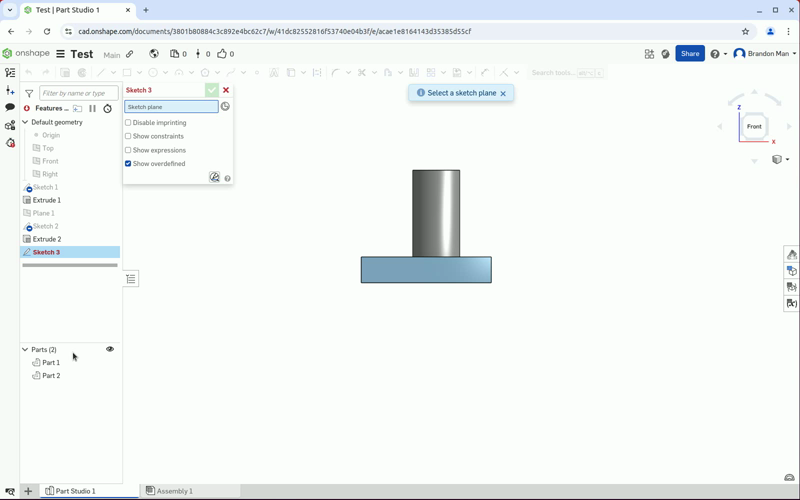
mouse_move(73, 163)
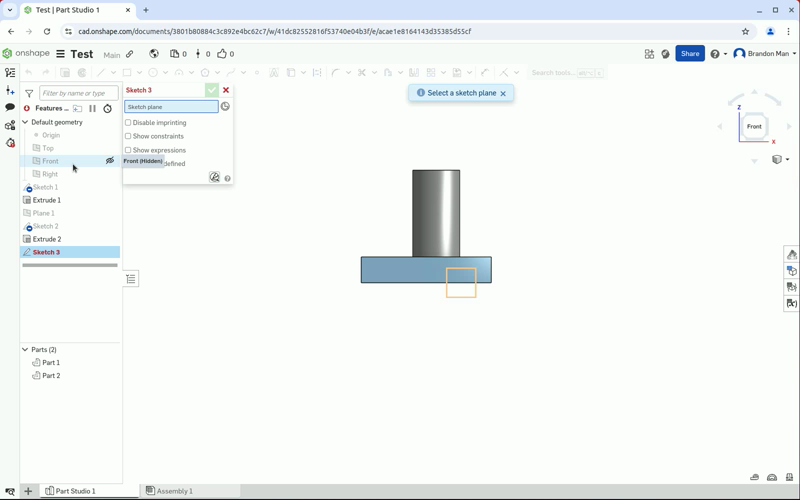
click(73, 163)
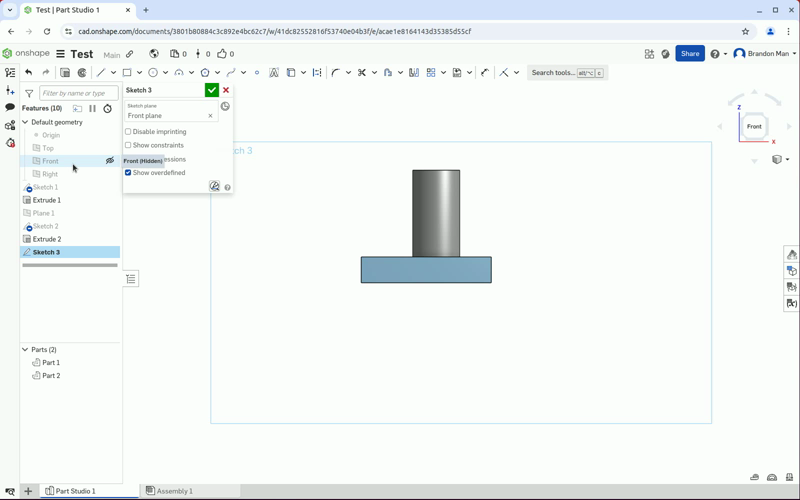
mouse_move(73, 352)
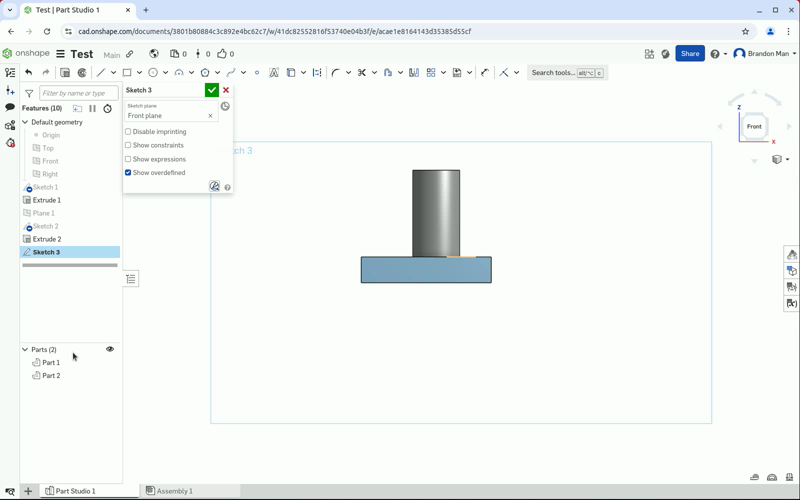
key(y)
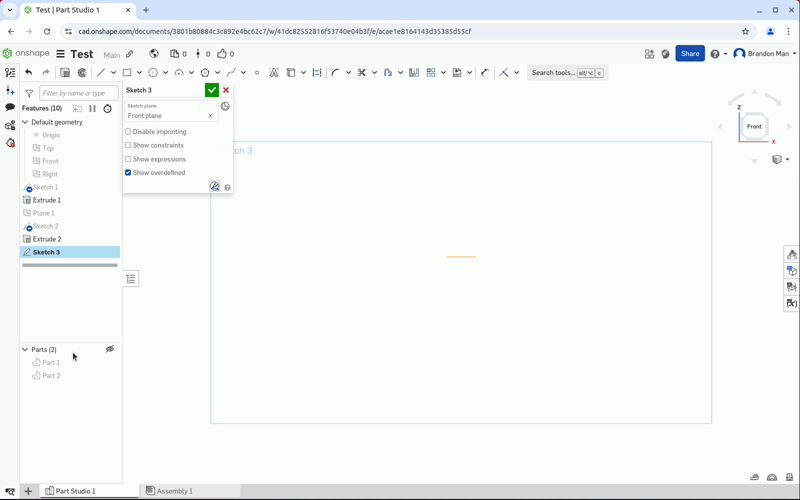
key(l)
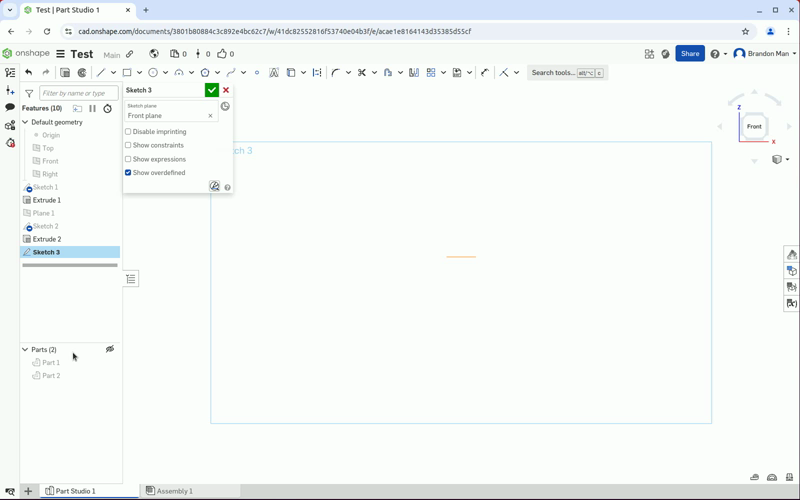
key_down(shift)
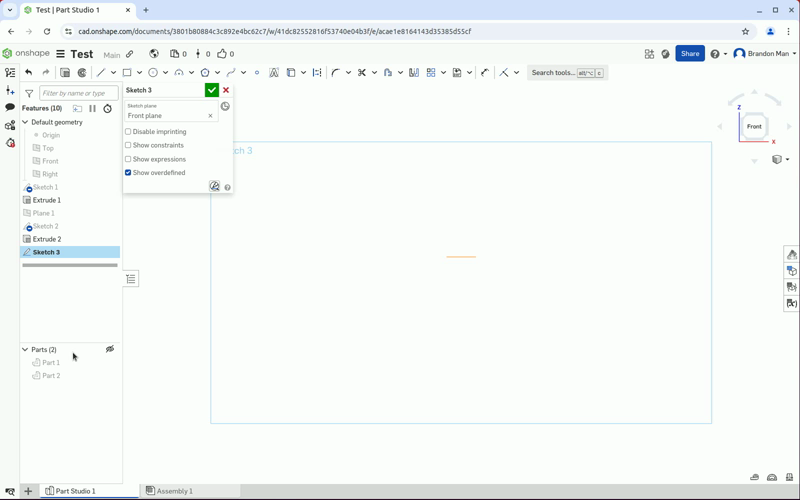
mouse_move(393, 162)
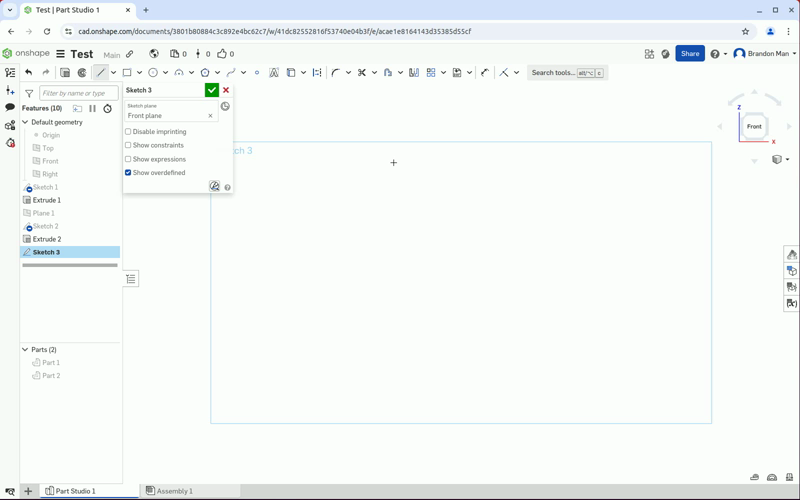
click(393, 162)
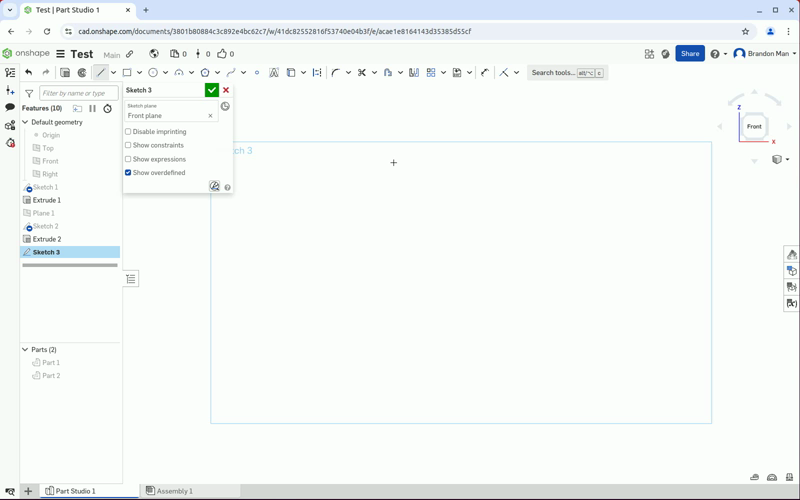
key_up(shift)
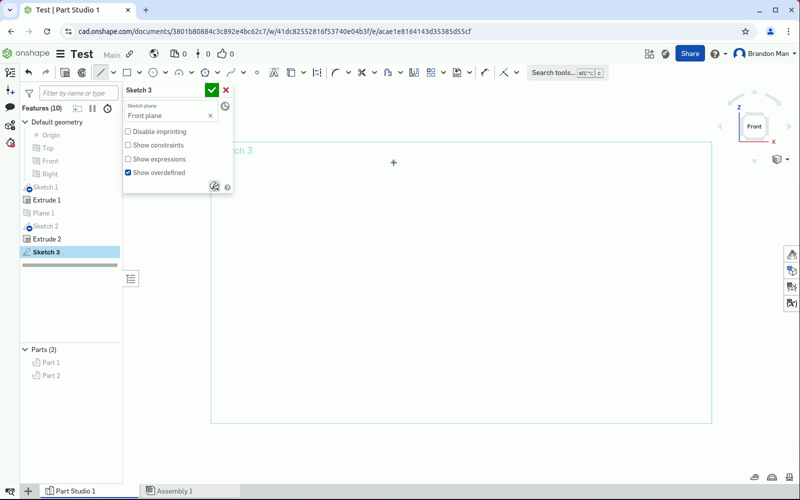
key_down(shift)
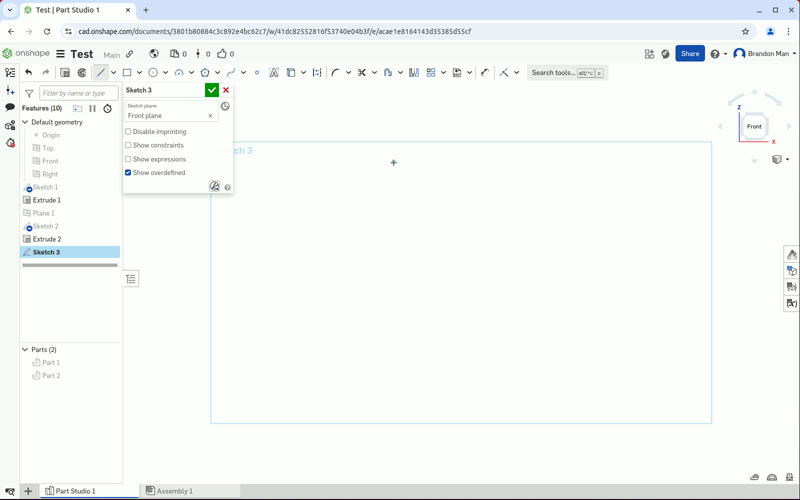
mouse_move(485, 200)
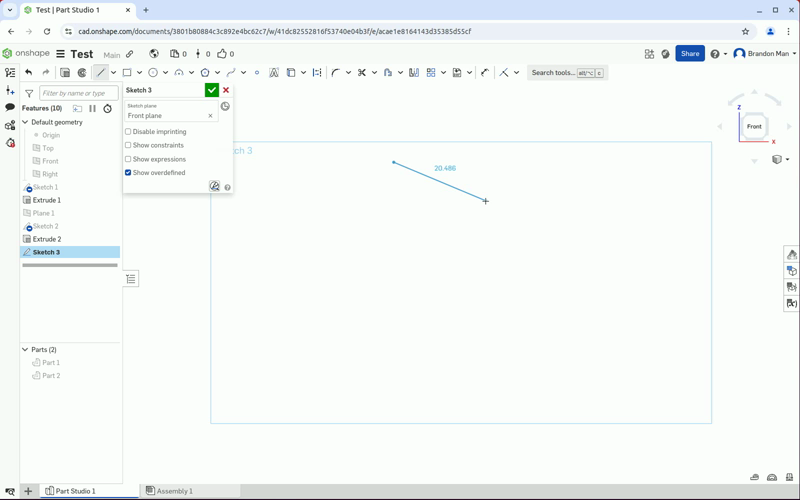
click(485, 200)
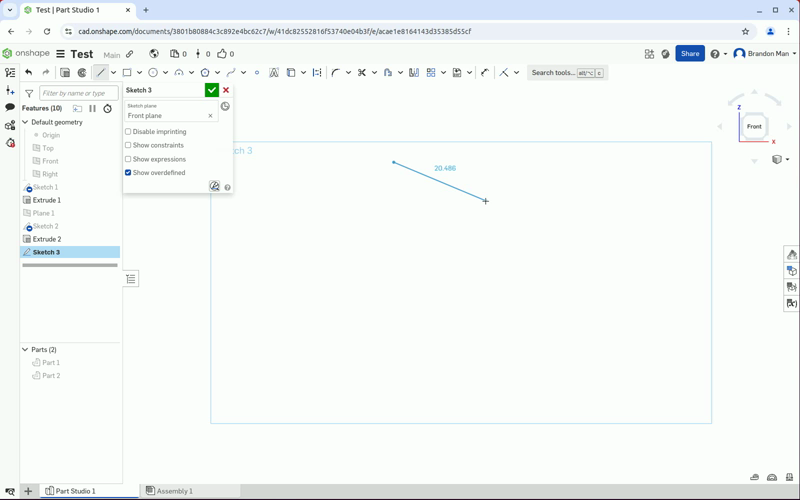
key_up(shift)
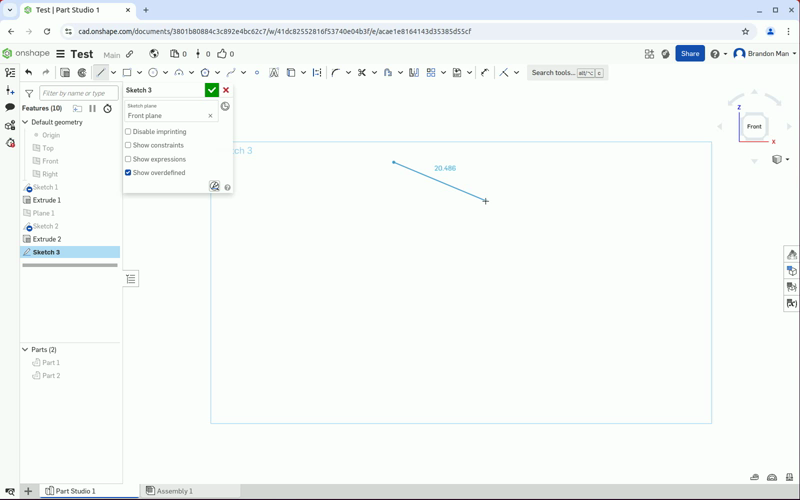
key_down(shift)
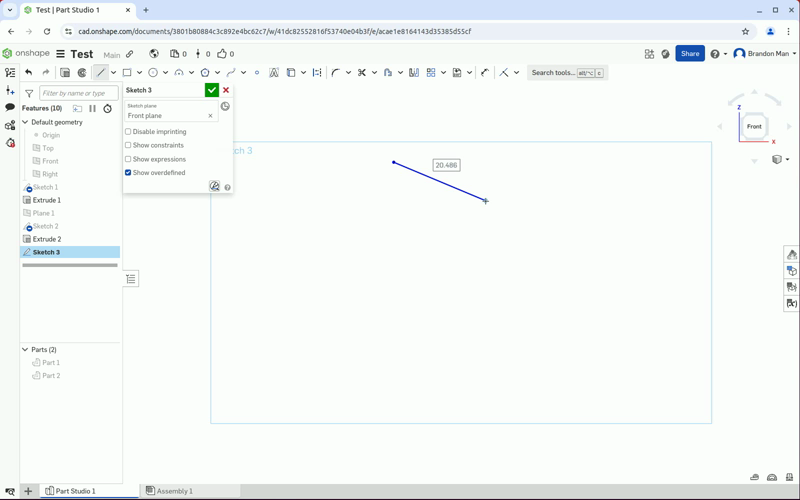
mouse_move(515, 200)
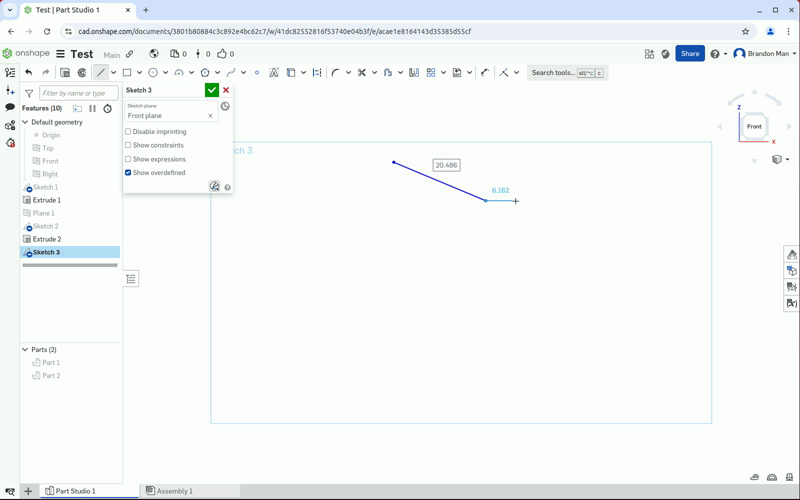
mouse_move(485, 159)
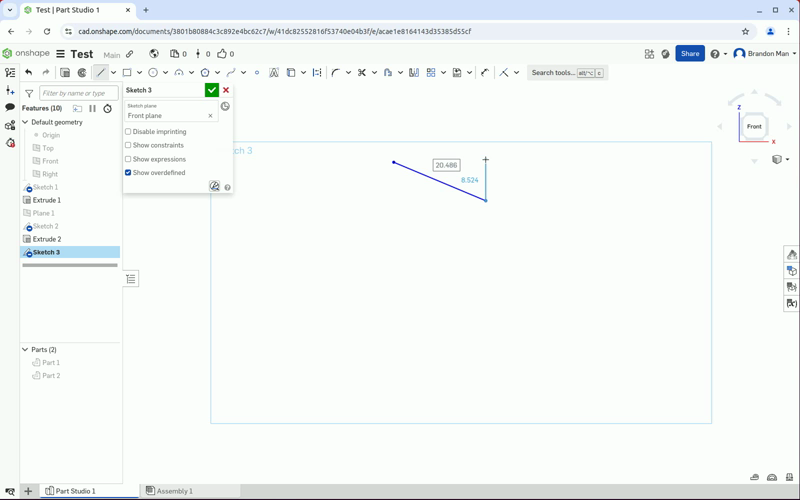
click(485, 159)
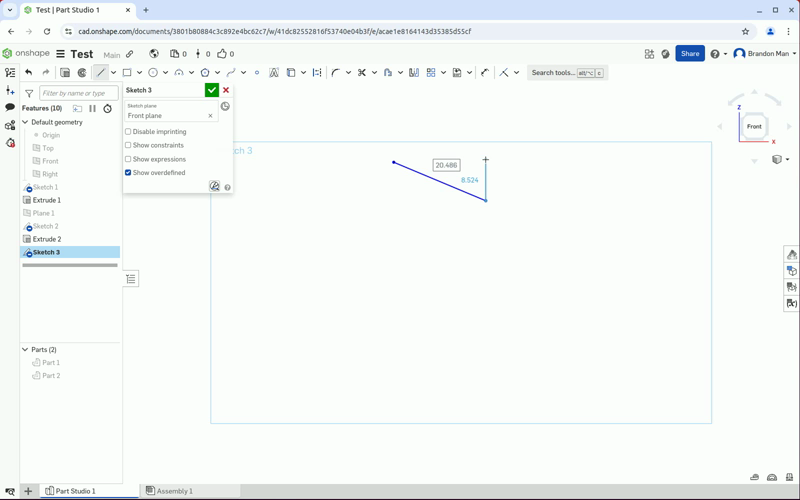
key_up(shift)
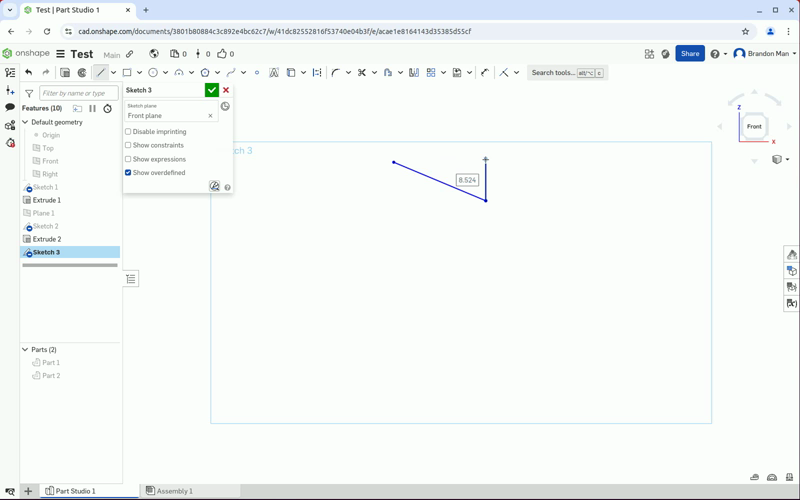
key_down(shift)
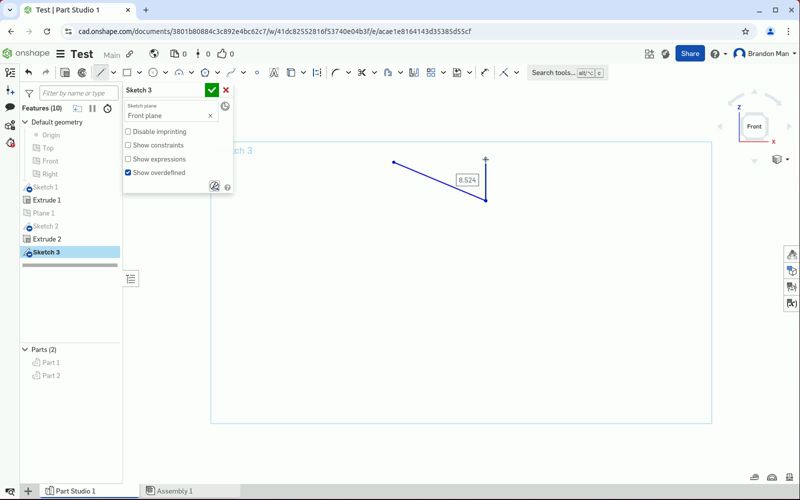
mouse_move(393, 162)
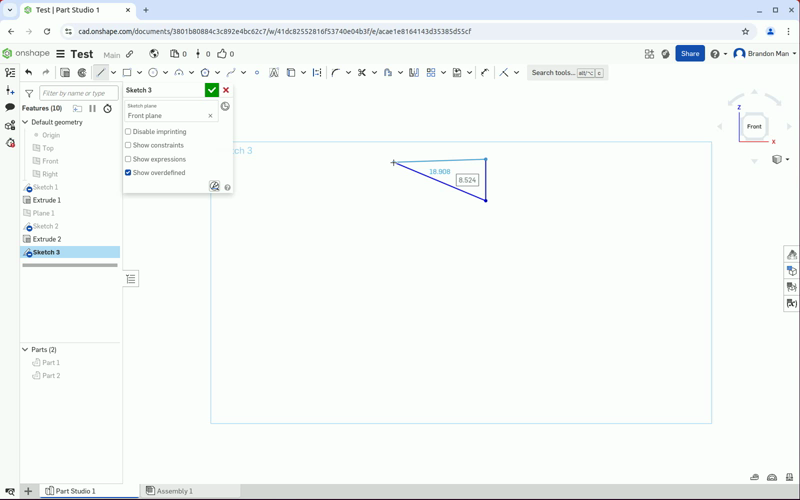
key_up(shift)
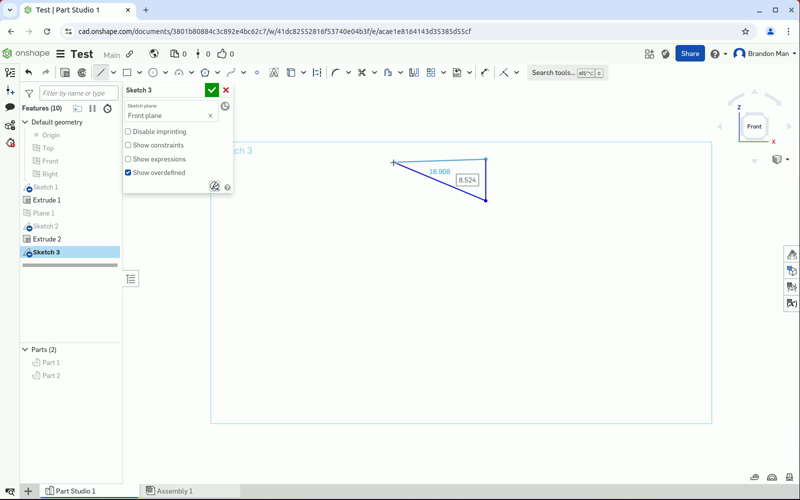
click(393, 162)
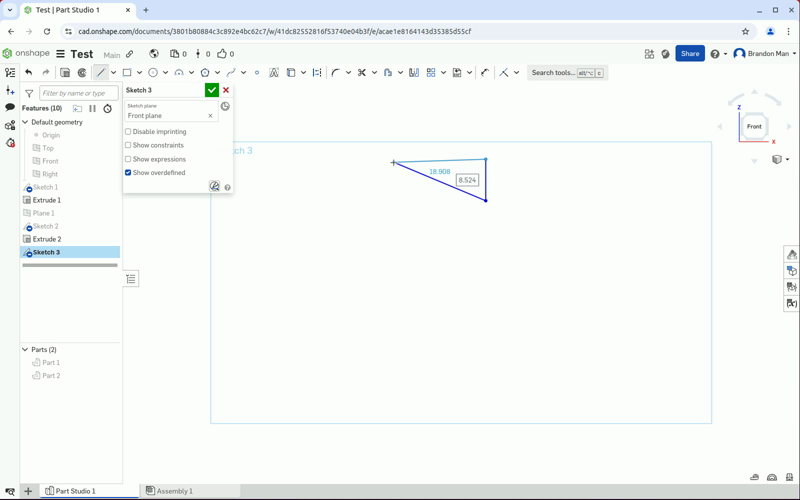
key(esc)
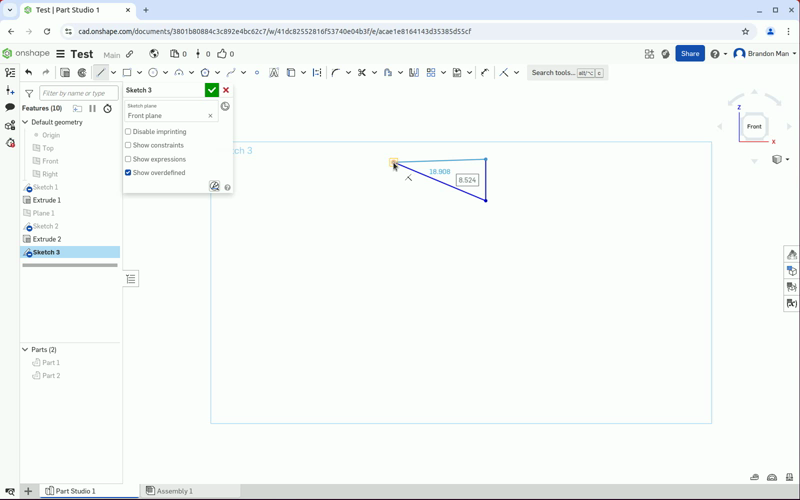
mouse_move(464, 179)
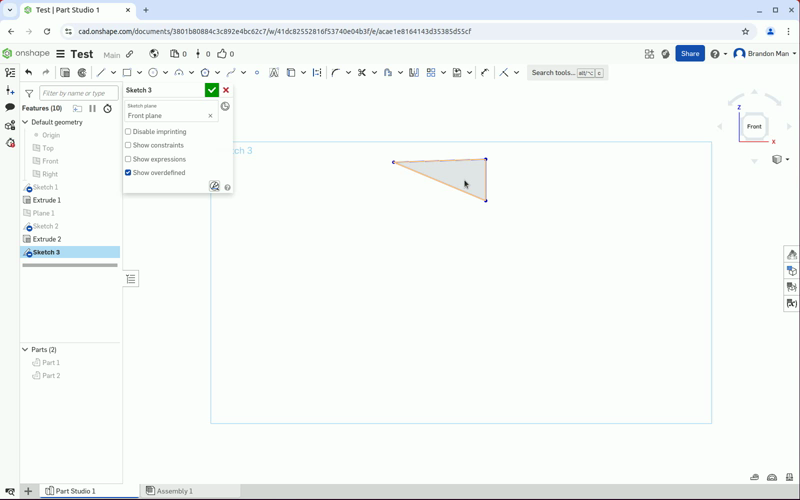
click(464, 179)
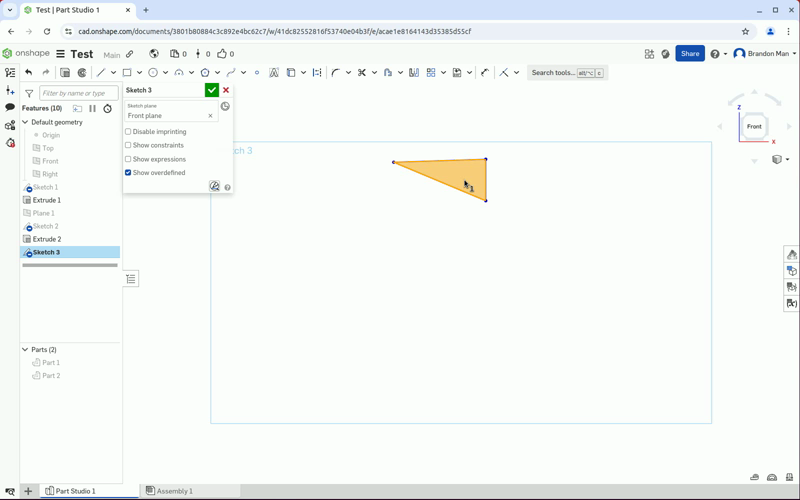
mouse_move(73, 352)
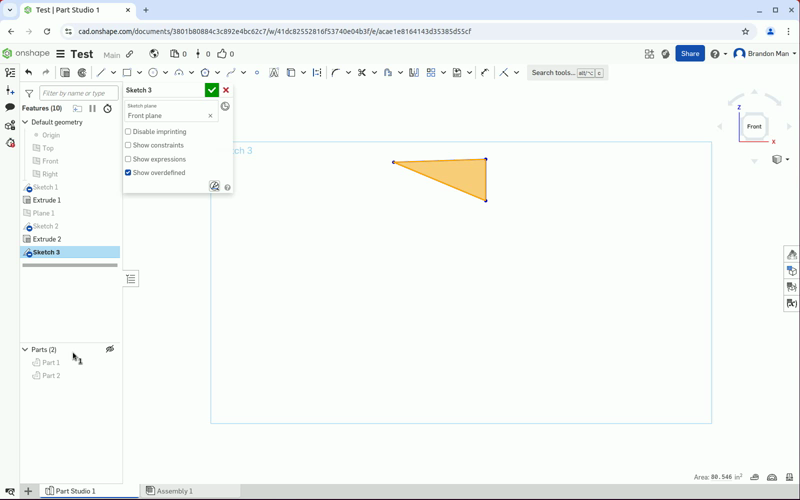
key(shift+y)
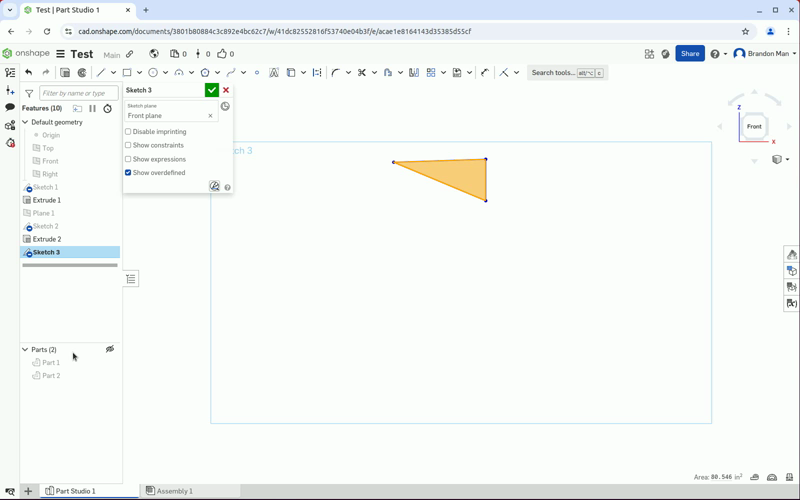
key(shift+e)
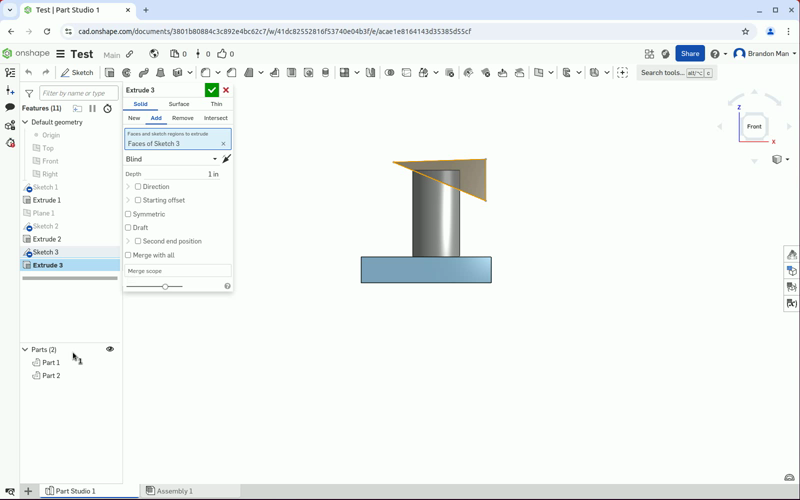
mouse_move(143, 106)
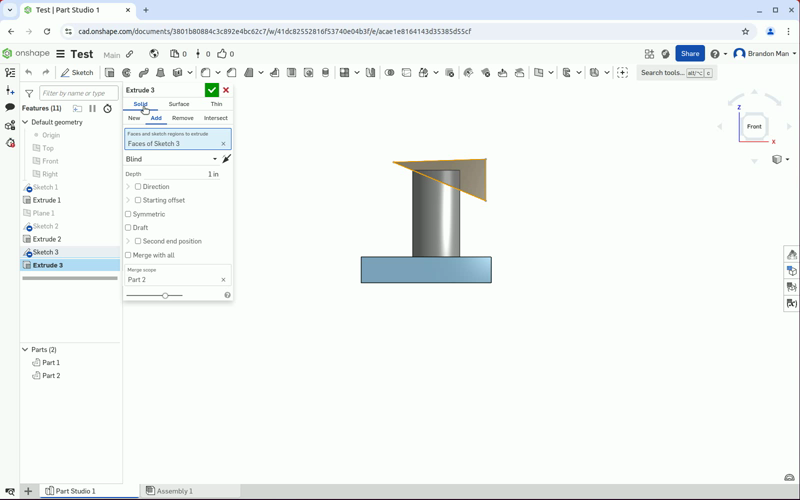
click(143, 106)
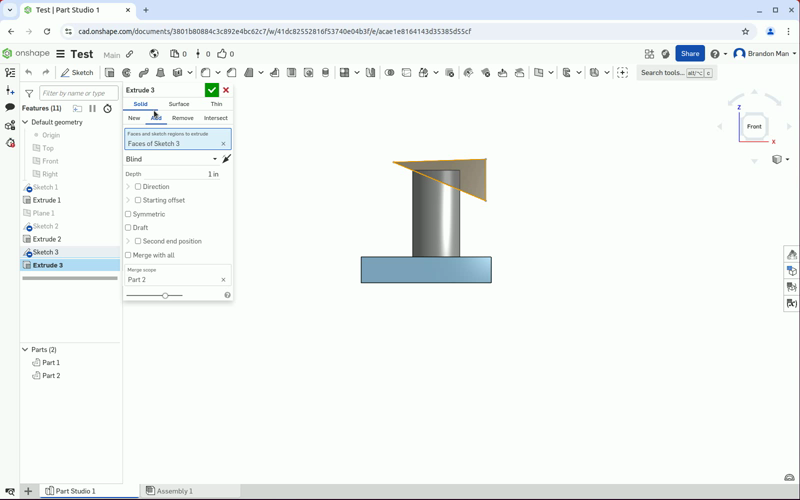
mouse_move(186, 120)
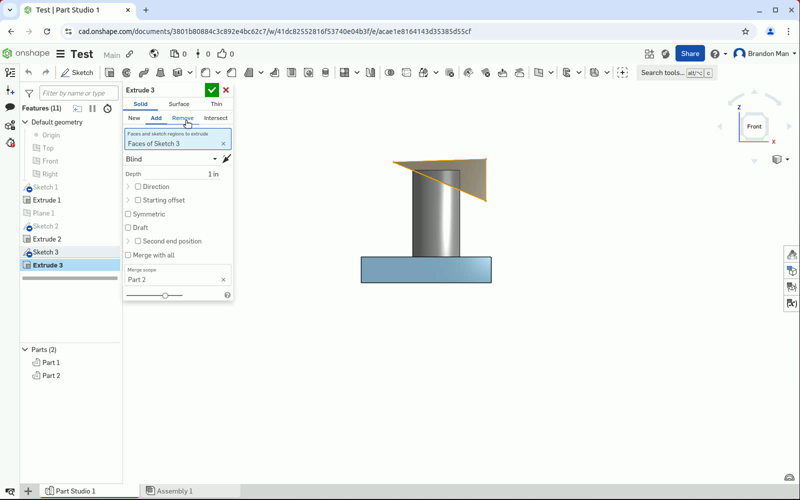
click(186, 120)
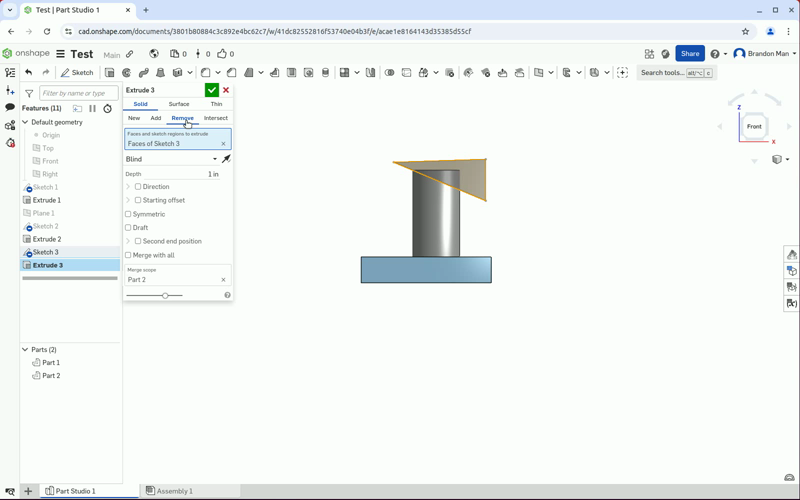
key(tab, 4)
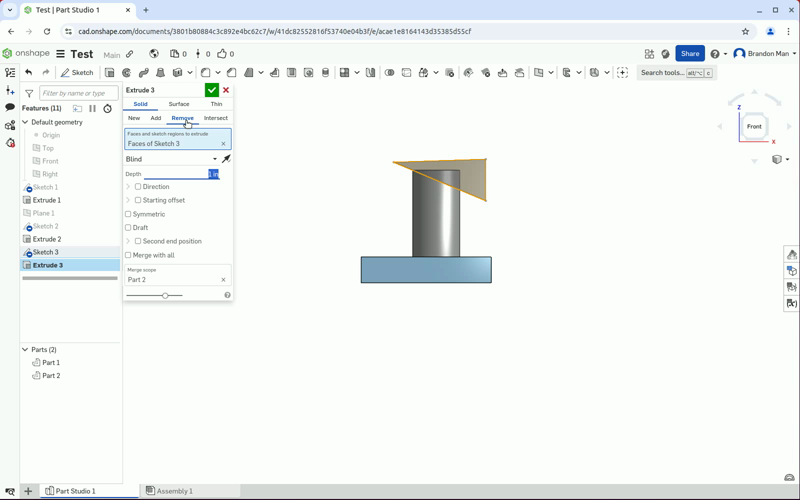
text(-25.516)
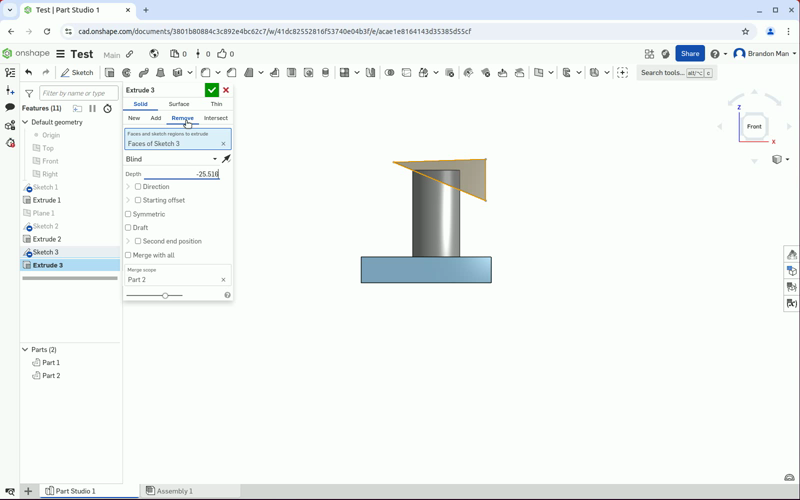
key(tab, 3)
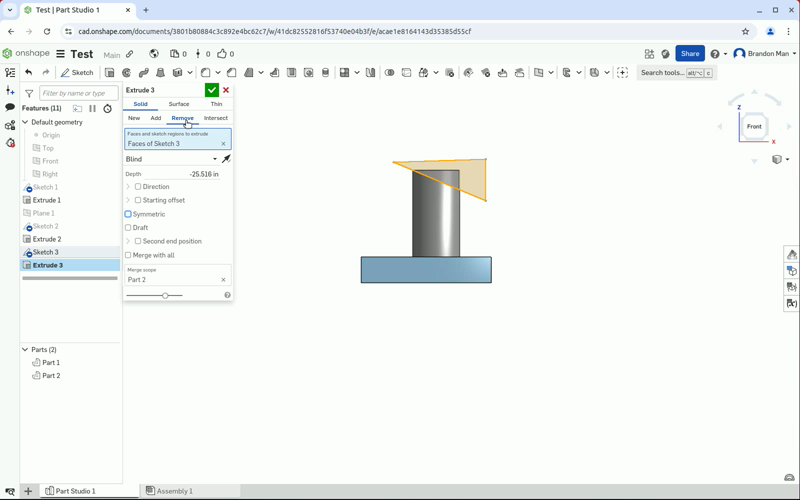
key(space)
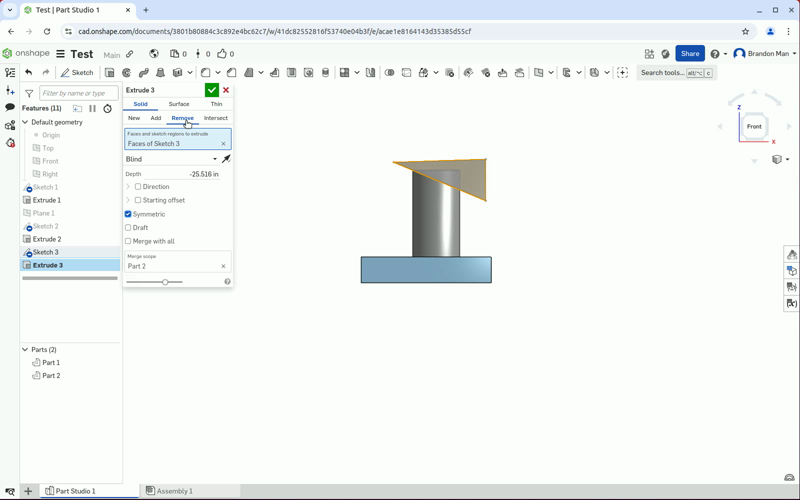
key(tab, 2)
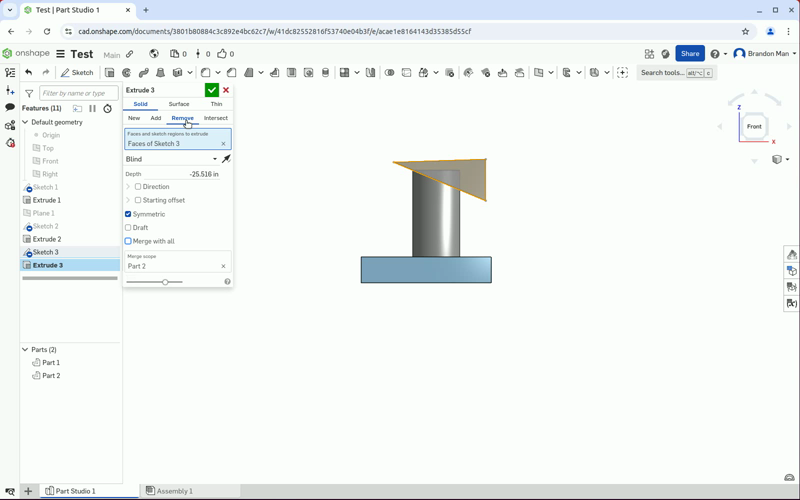
key(space)
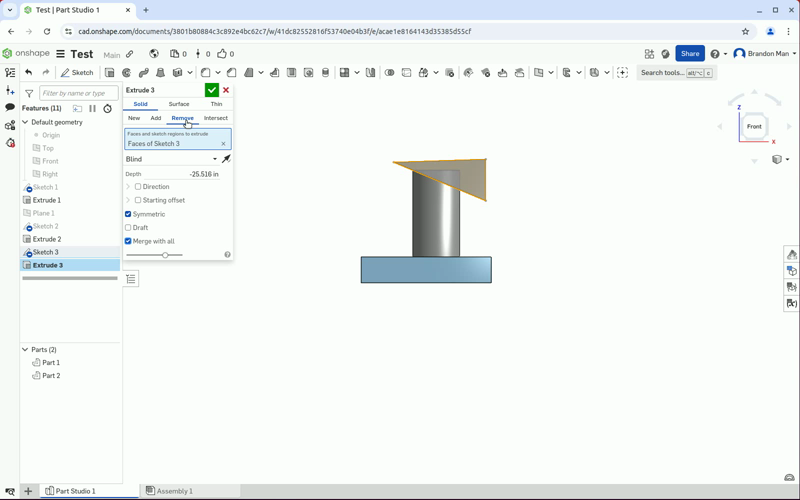
key(enter)
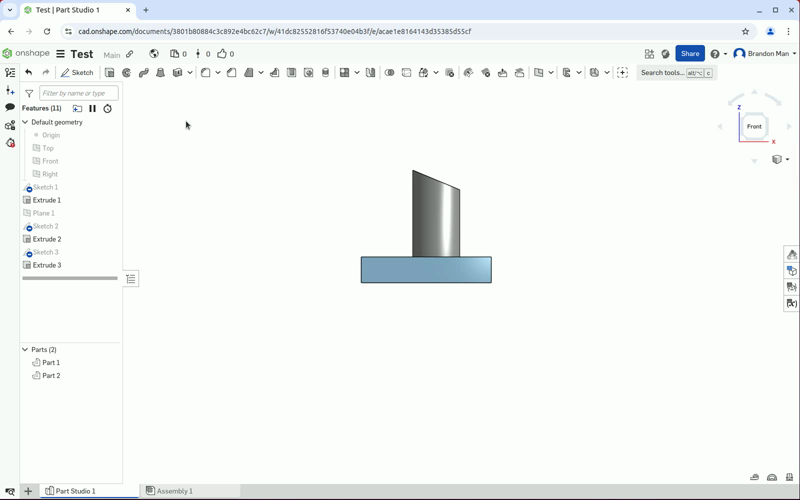
key(shift+h)
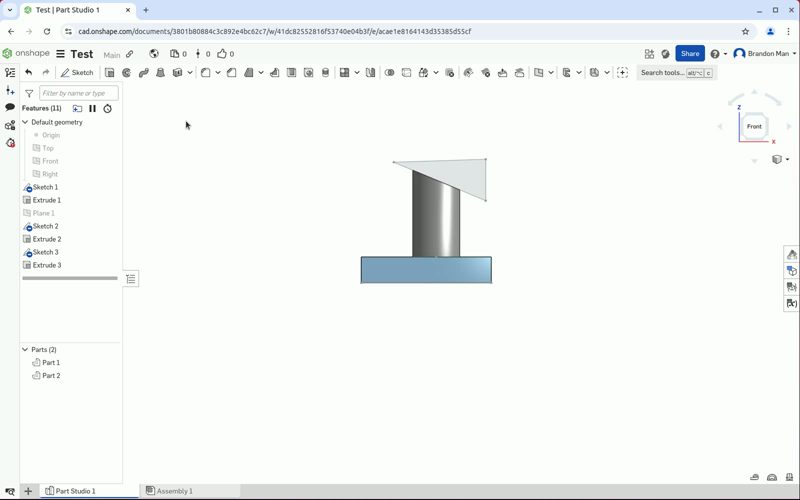
key(shift+h)
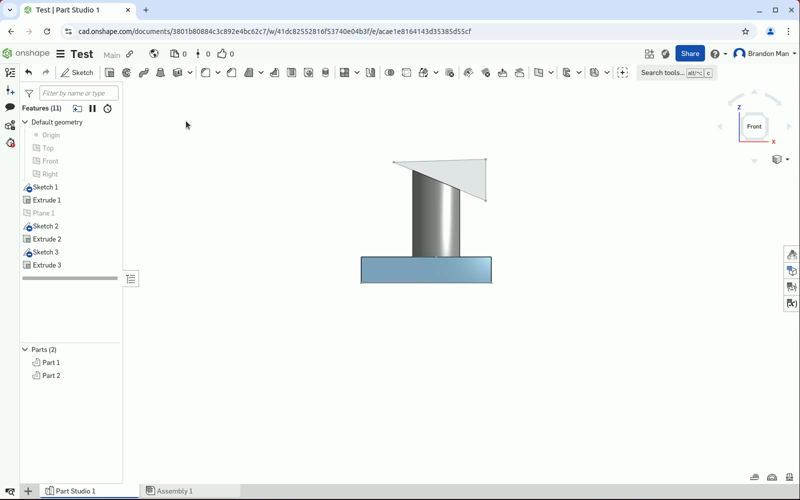
key(shift+7)
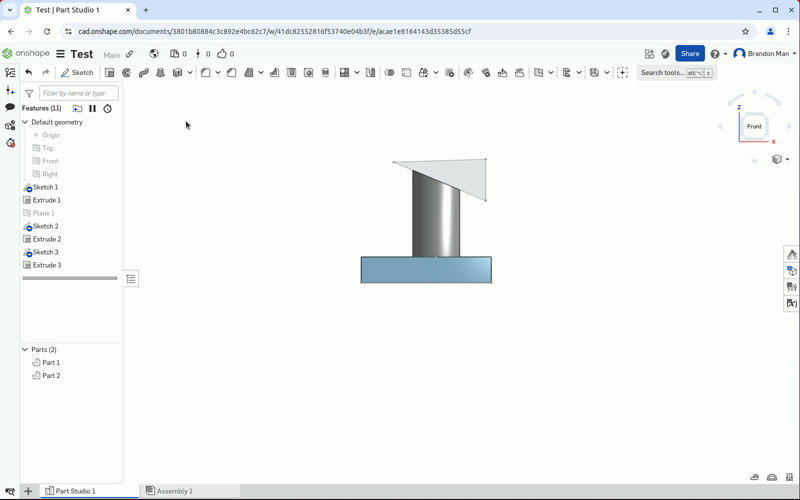
key(left, 2)
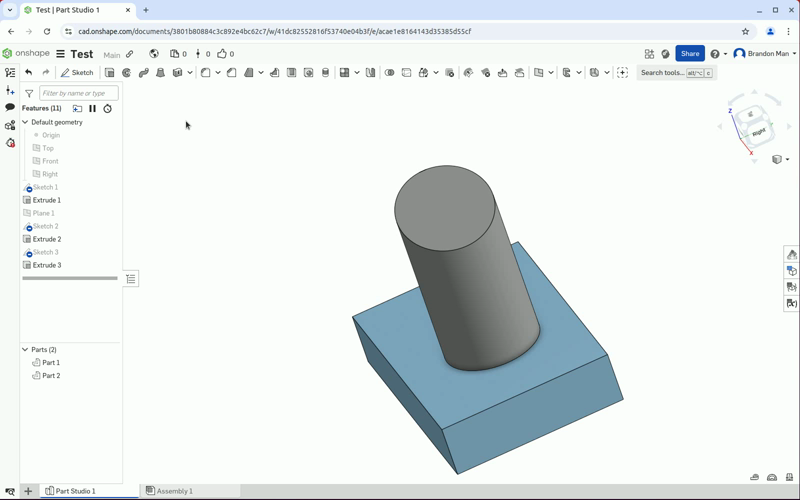
key(down, 2)
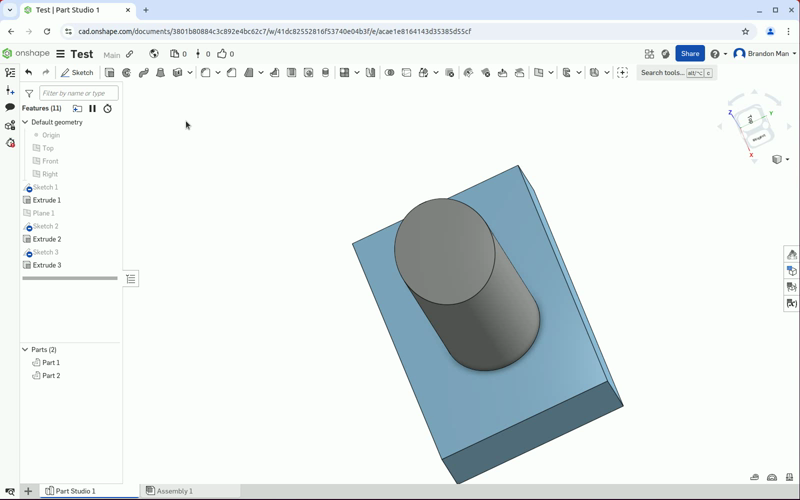
key(up, 2)
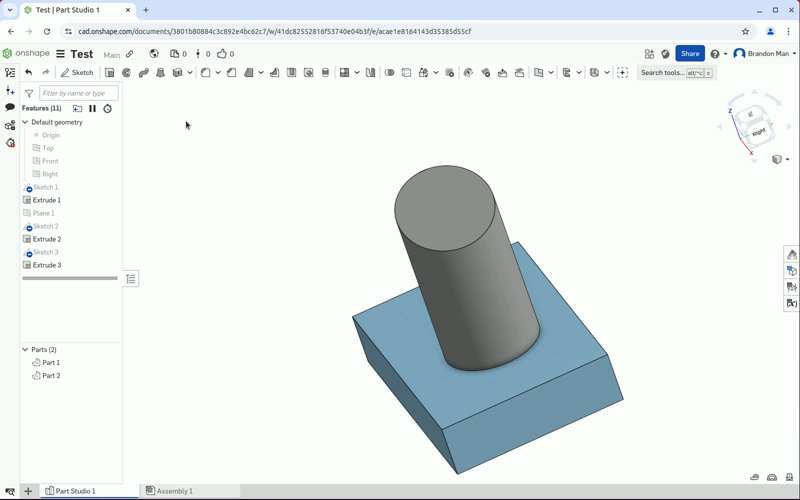
key(right, 2)
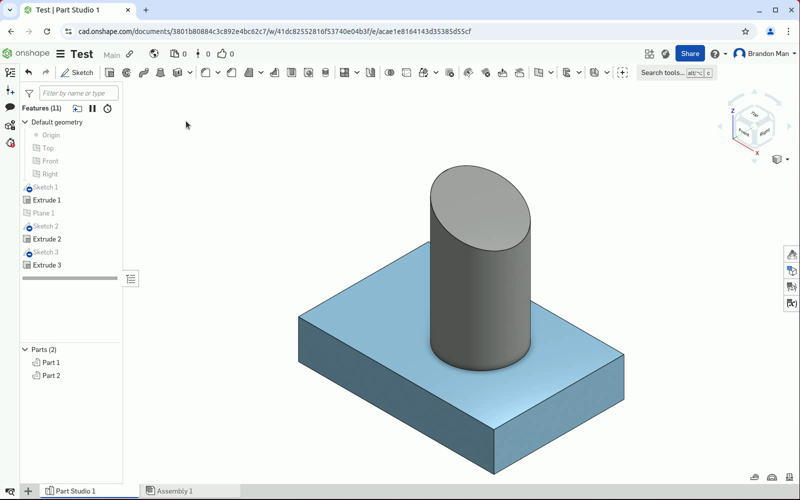
mouse_move(73, 189)
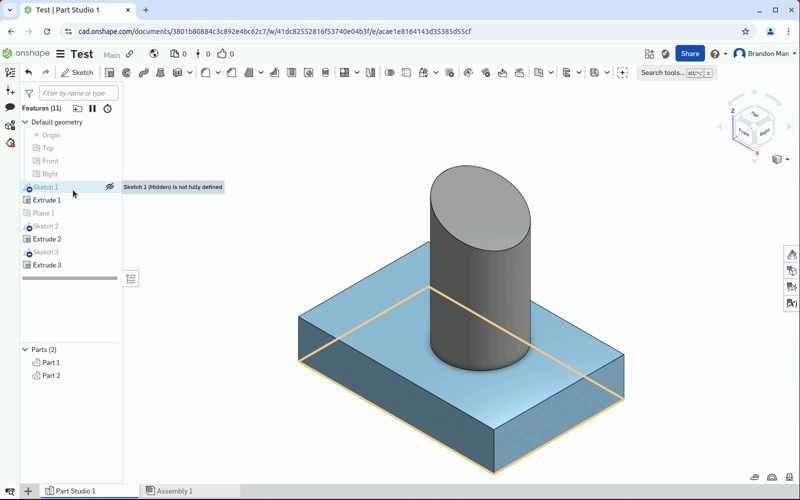
click(73, 189)